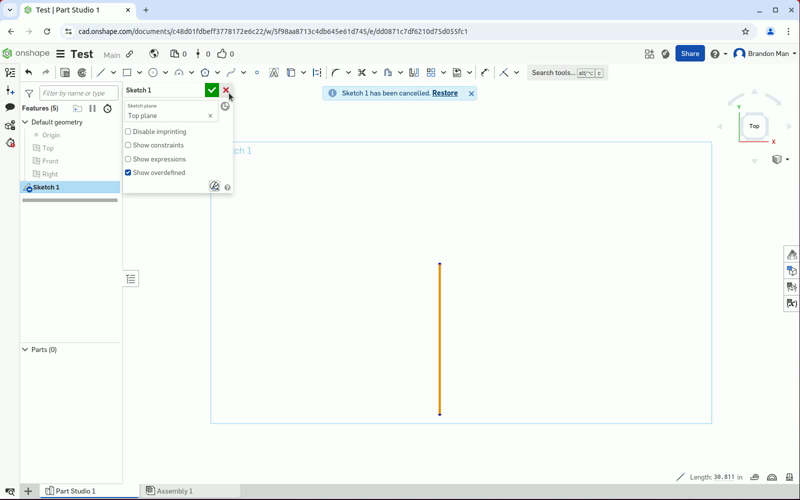
key(shift+h)
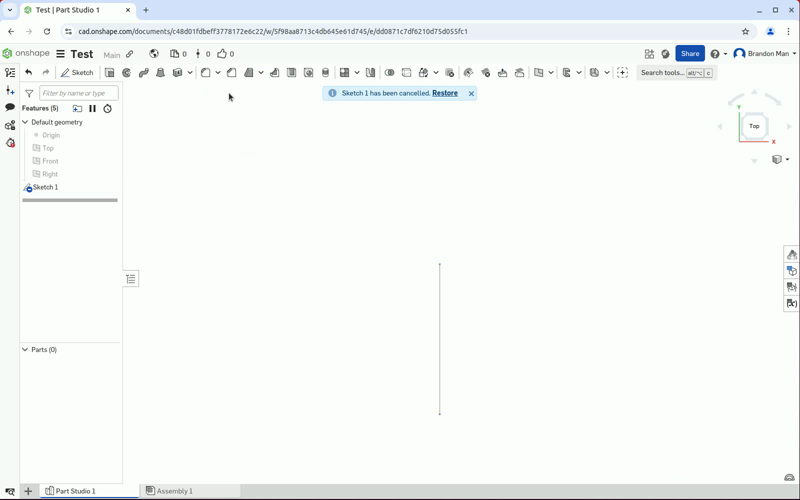
key(shift+s)
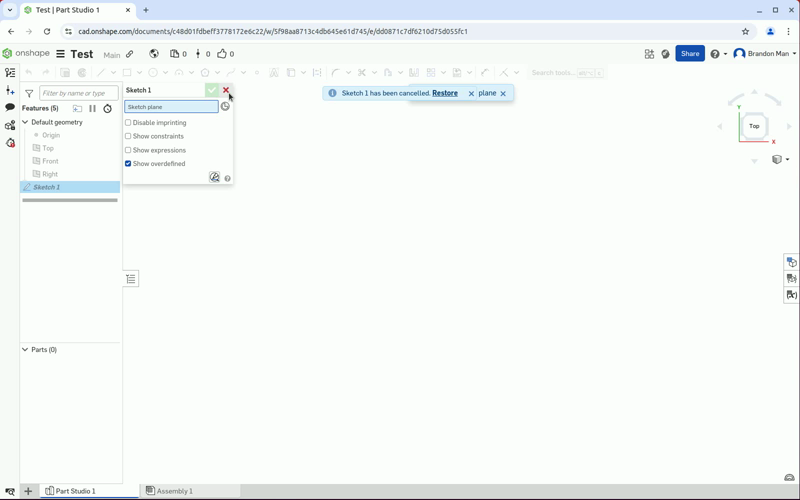
mouse_move(73, 150)
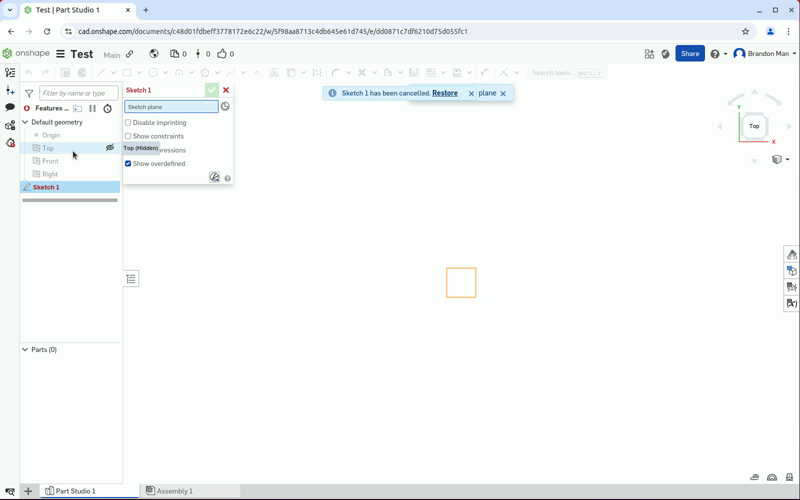
click(73, 150)
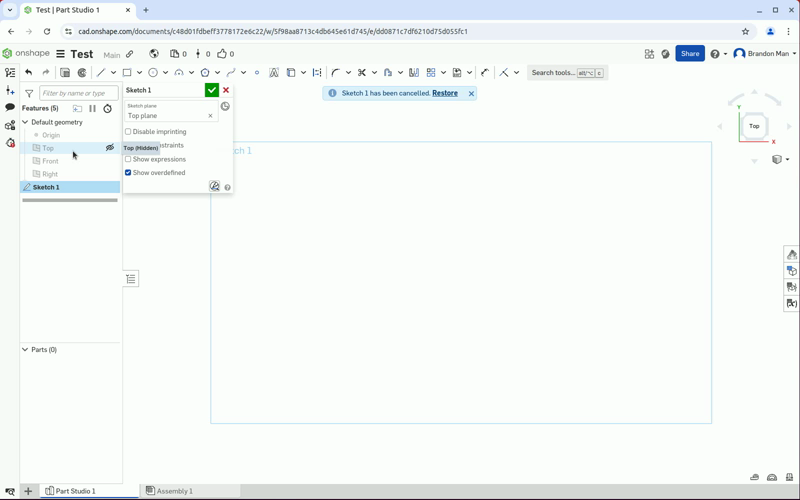
mouse_move(73, 352)
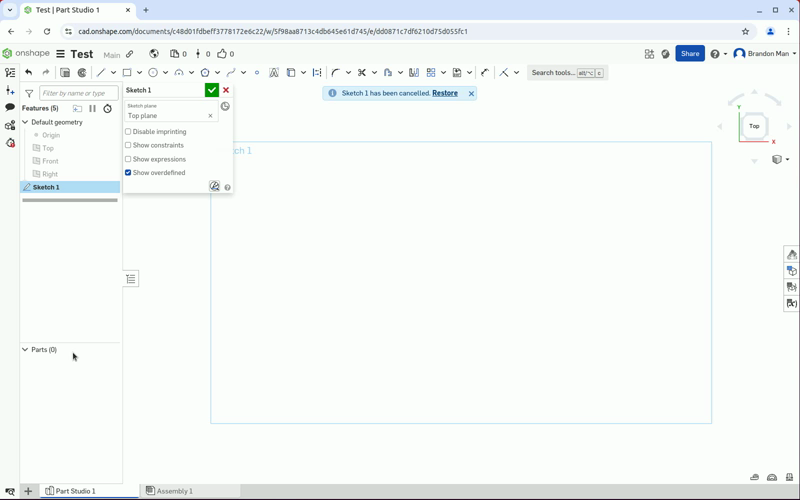
key(y)
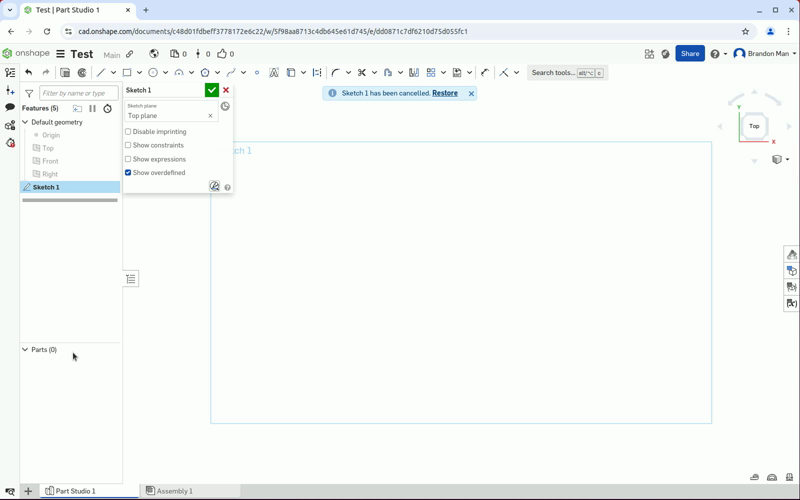
key(a)
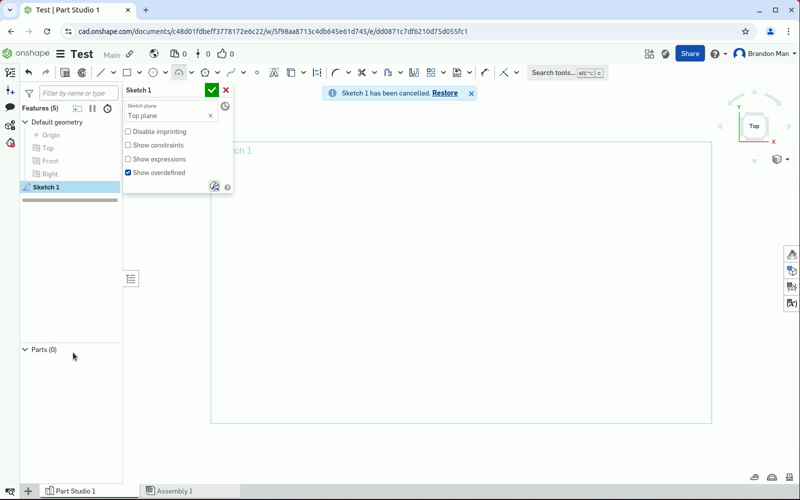
key_down(shift)
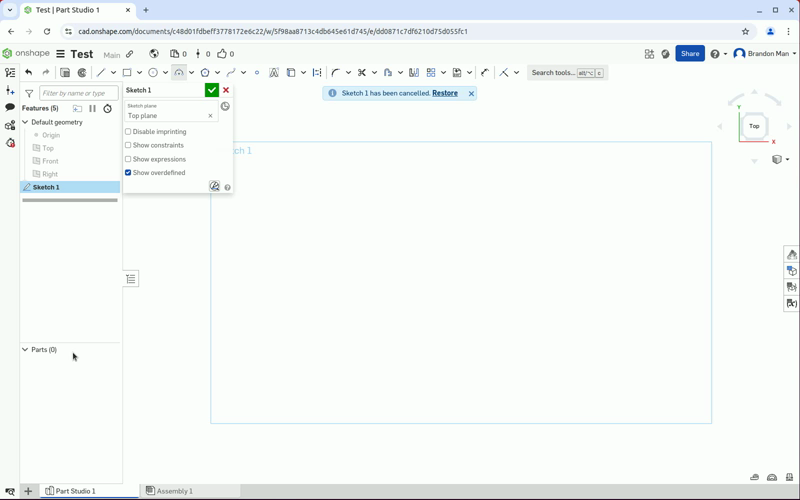
mouse_move(348, 380)
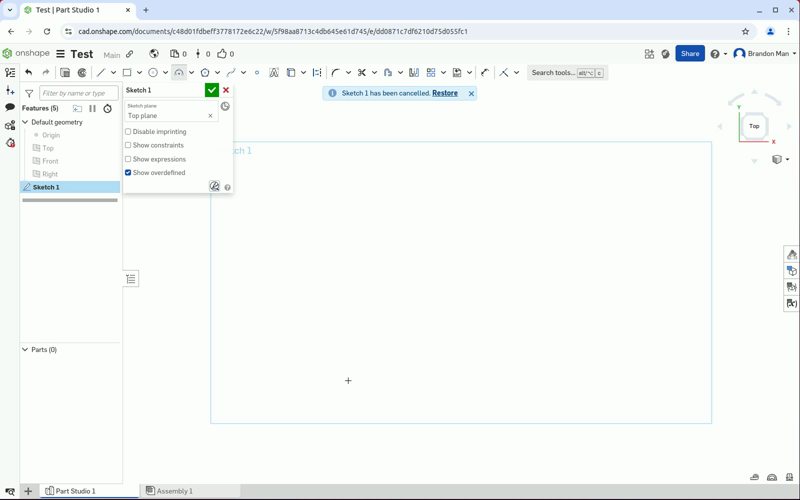
click(348, 380)
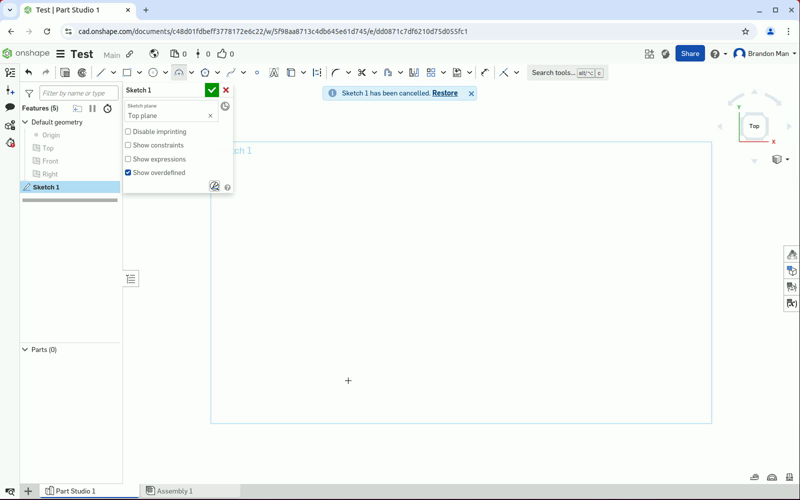
key_up(shift)
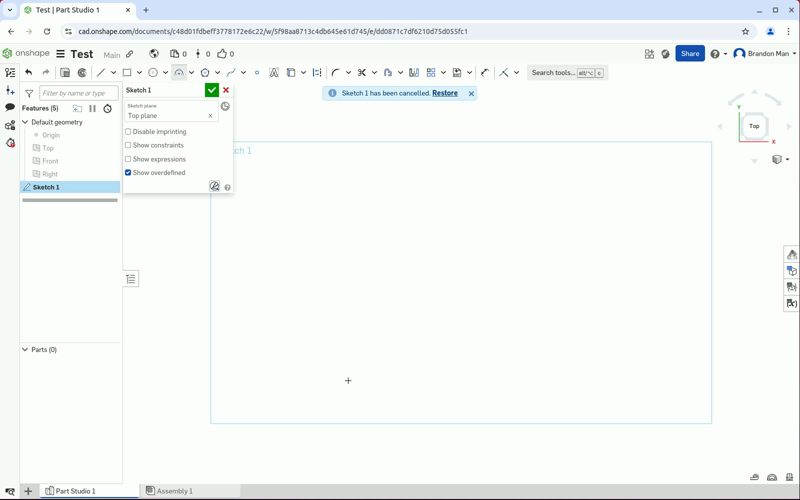
key_down(shift)
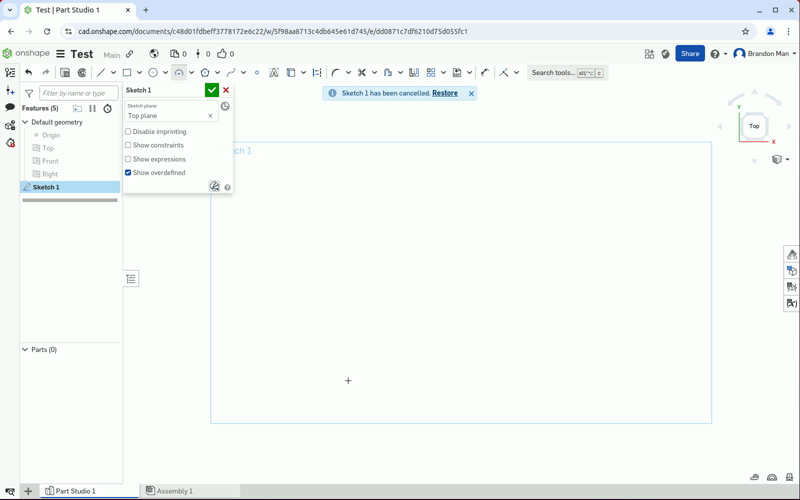
mouse_move(364, 396)
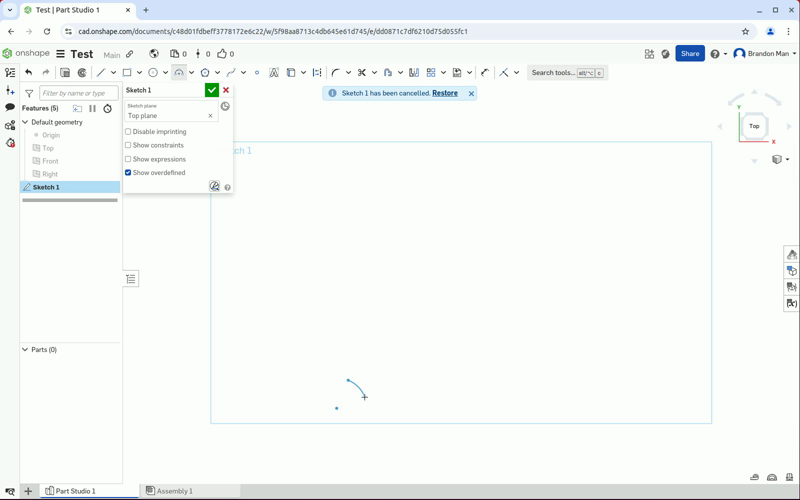
click(364, 396)
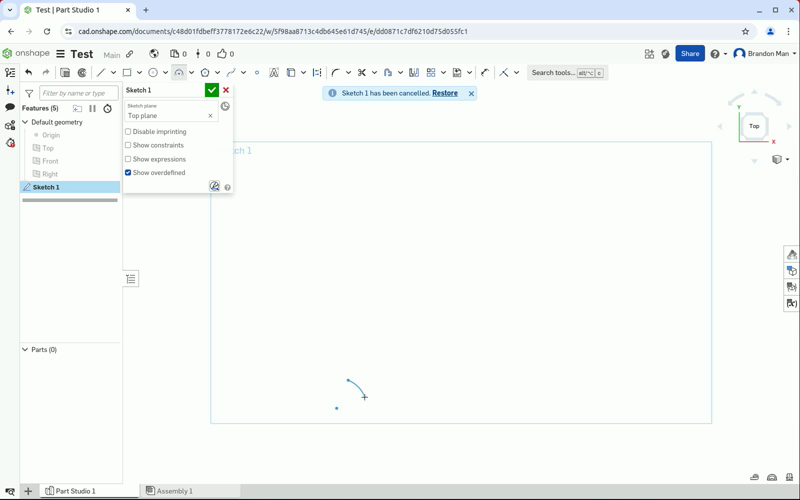
mouse_move(356, 388)
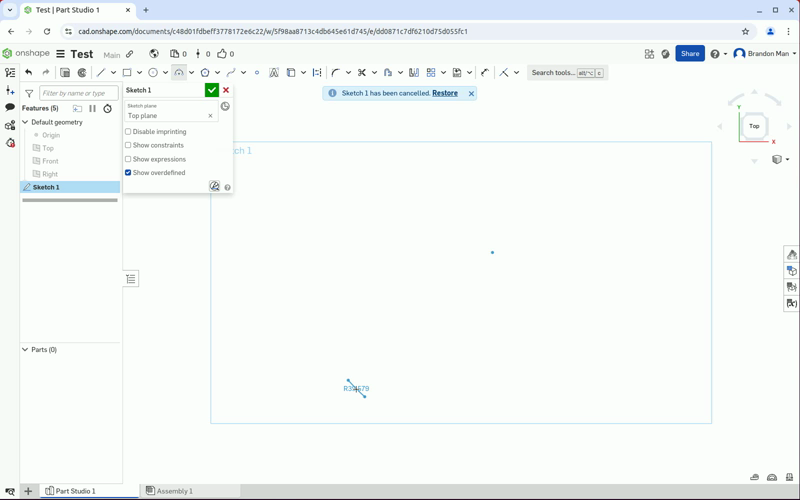
click(356, 388)
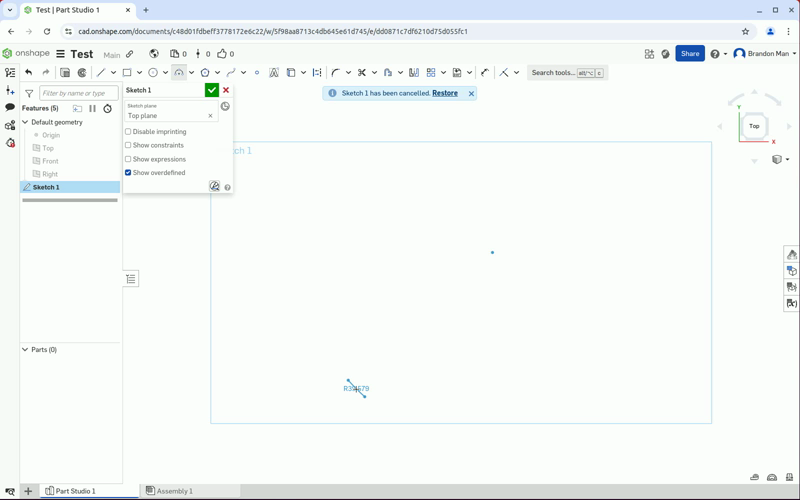
key_up(shift)
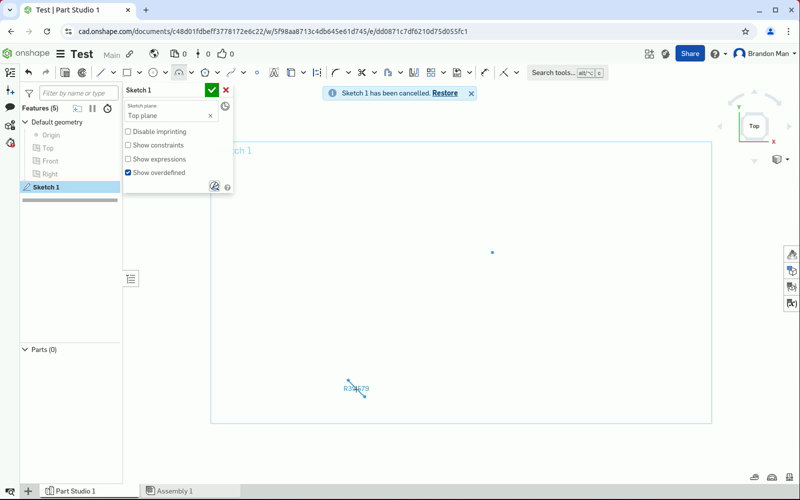
key(esc)
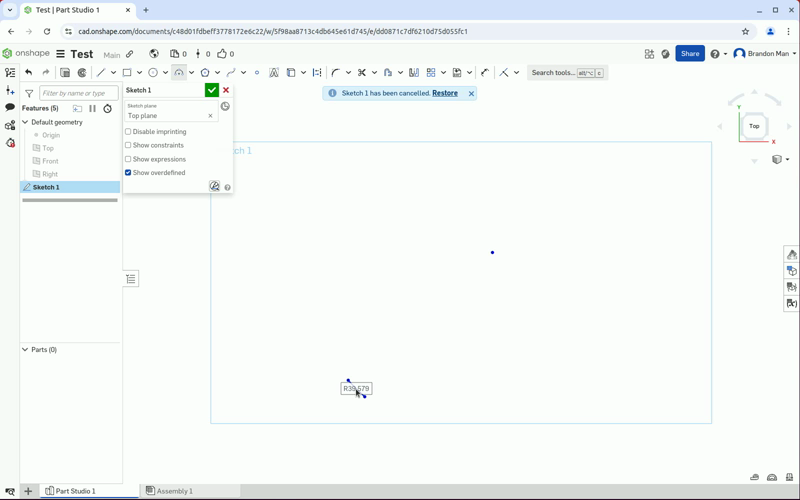
key(l)
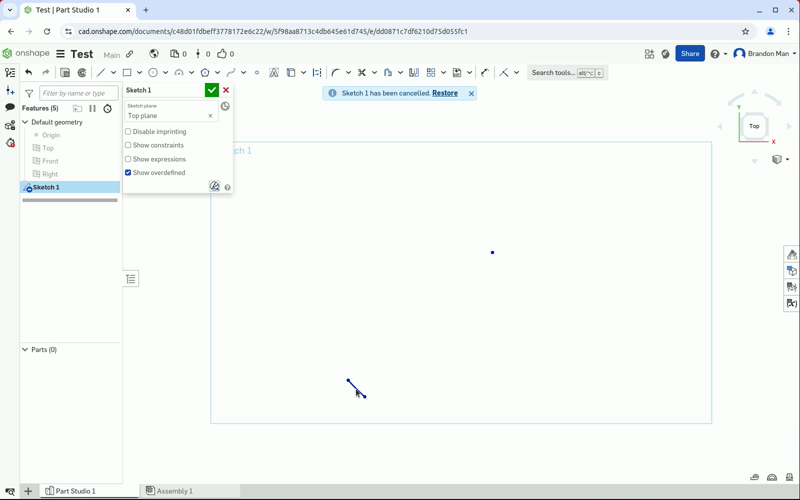
mouse_move(364, 396)
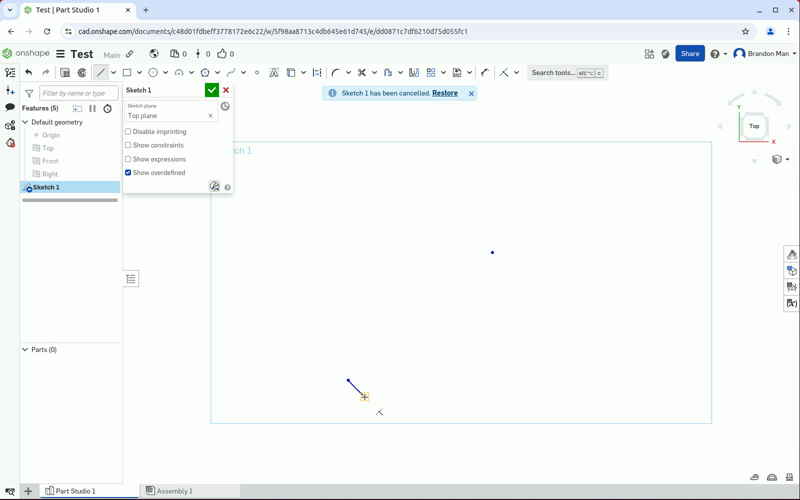
click(364, 396)
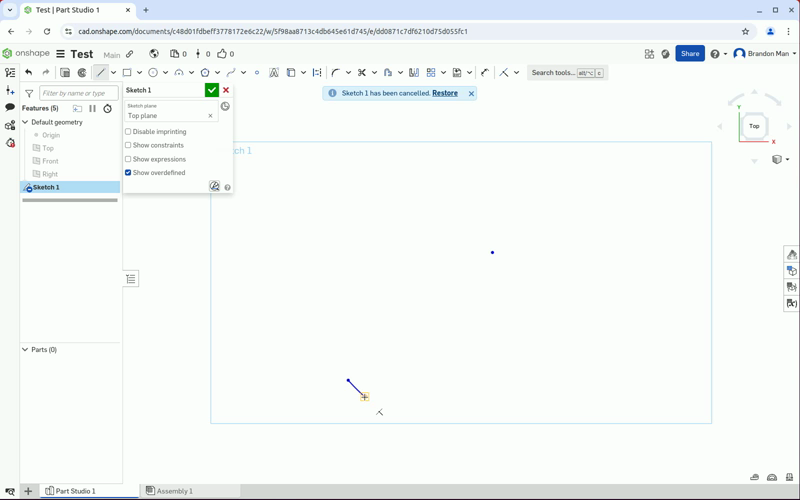
key_down(shift)
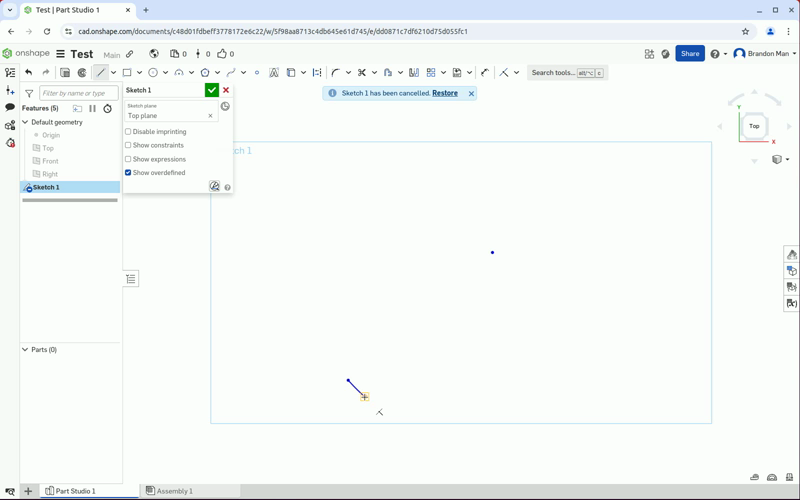
mouse_move(555, 396)
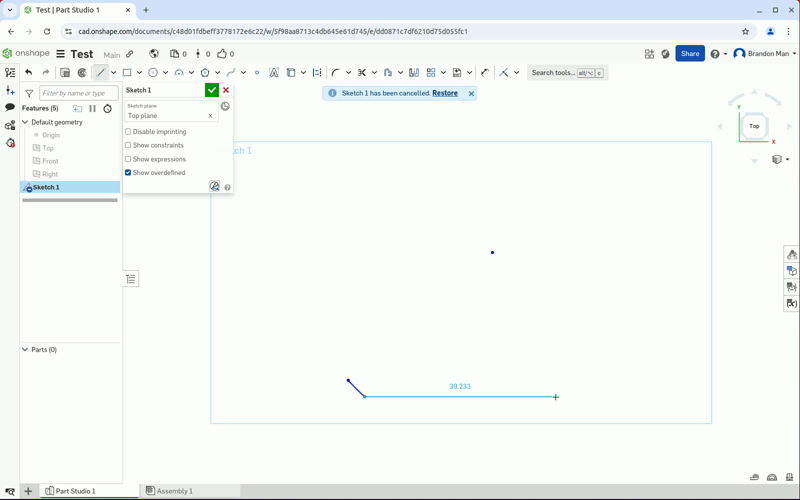
click(555, 396)
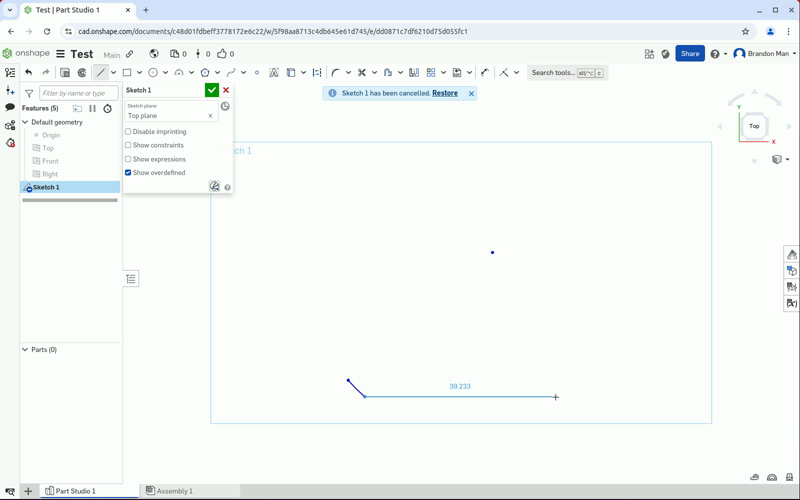
key_up(shift)
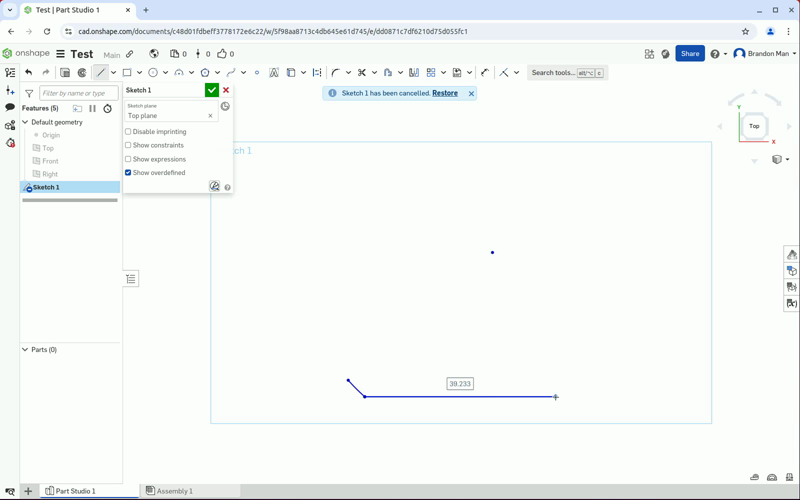
key(esc)
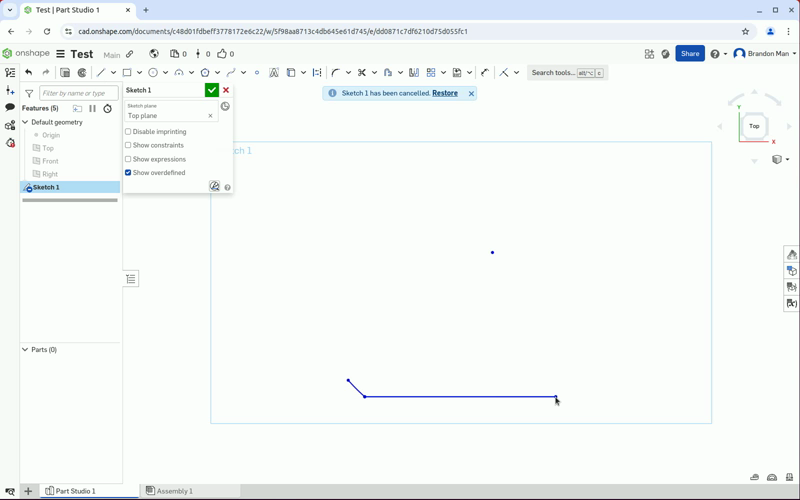
key(a)
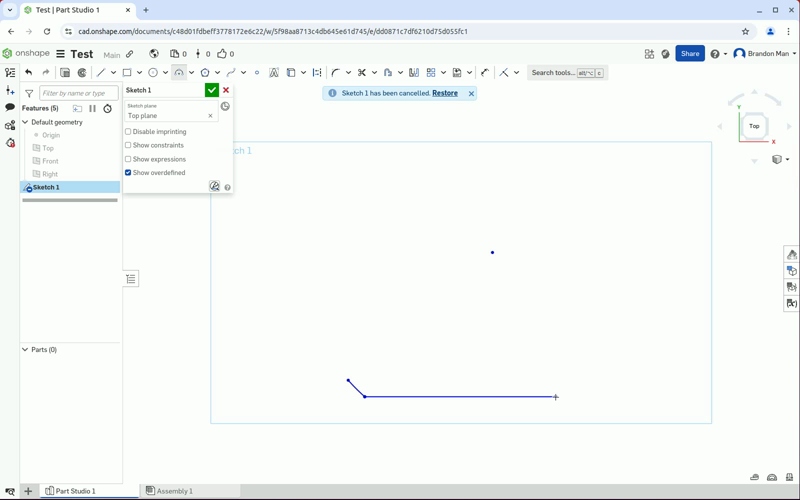
mouse_move(555, 396)
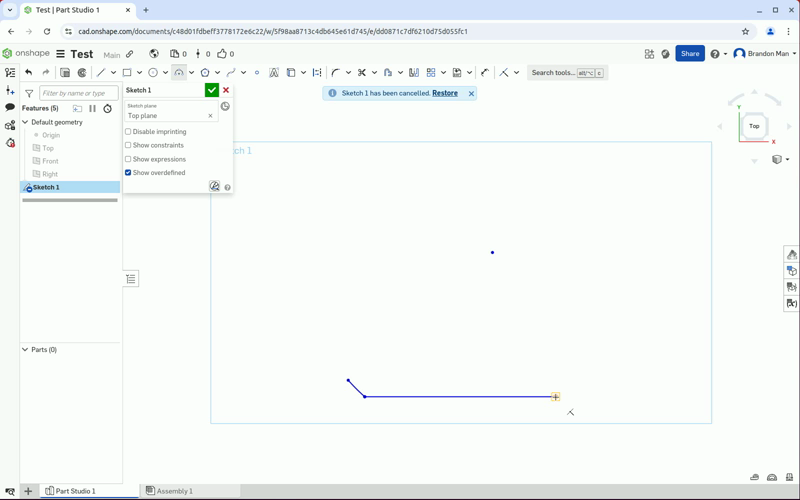
click(555, 396)
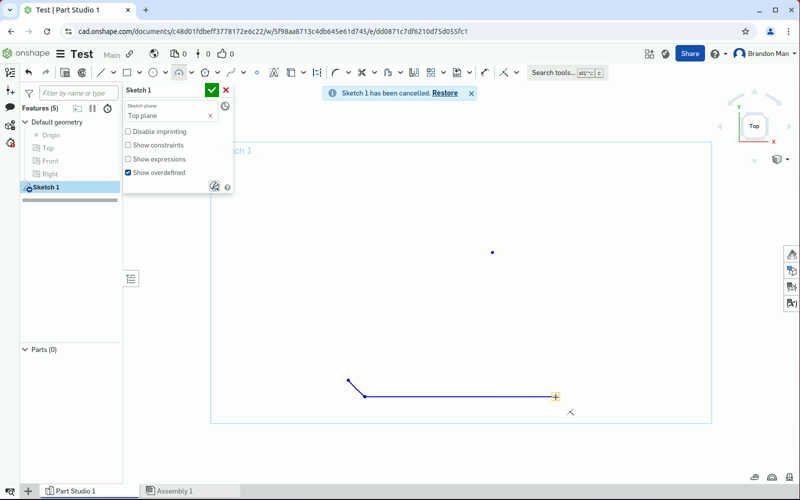
key_down(shift)
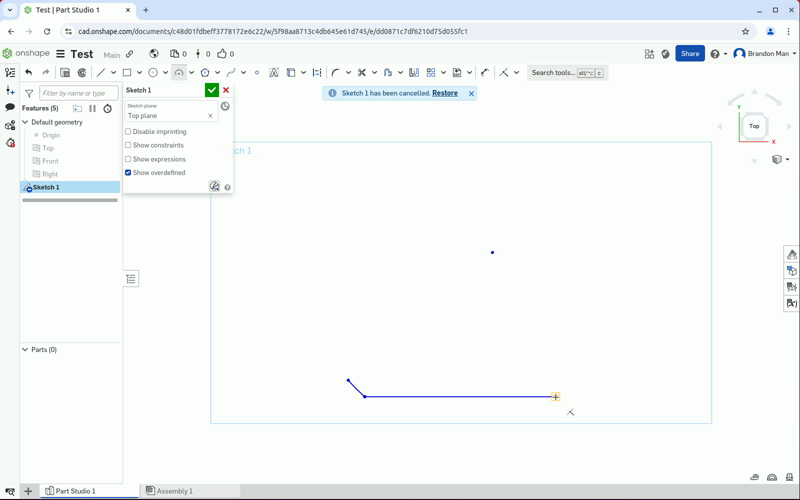
mouse_move(572, 380)
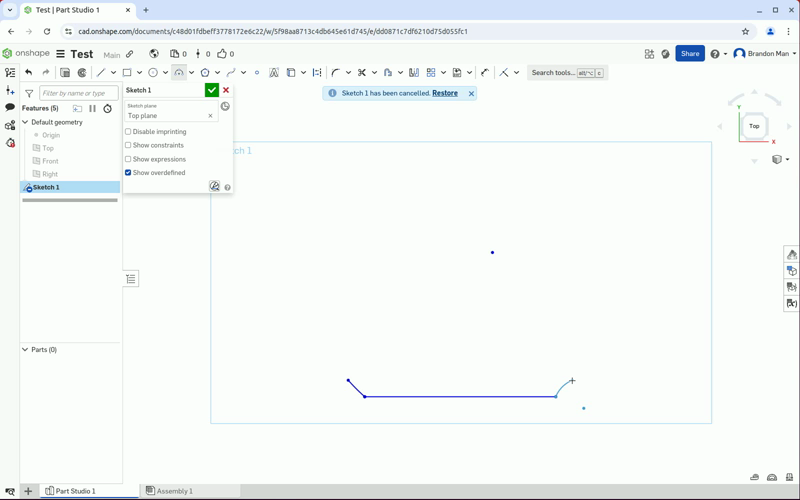
click(572, 380)
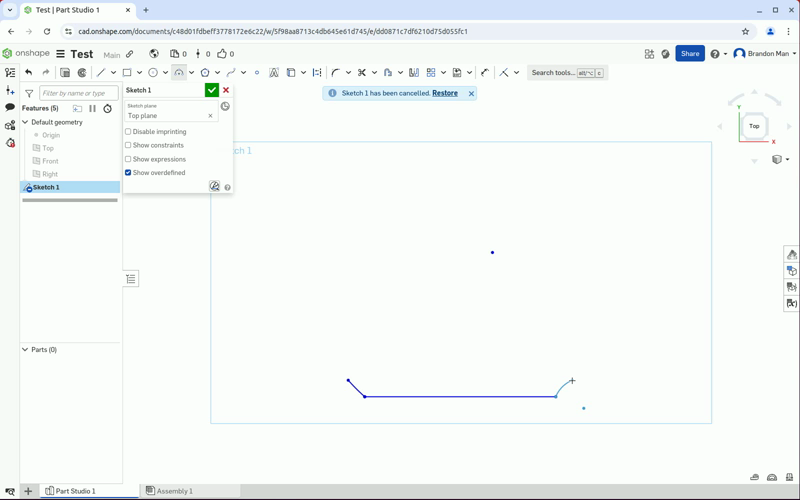
mouse_move(564, 388)
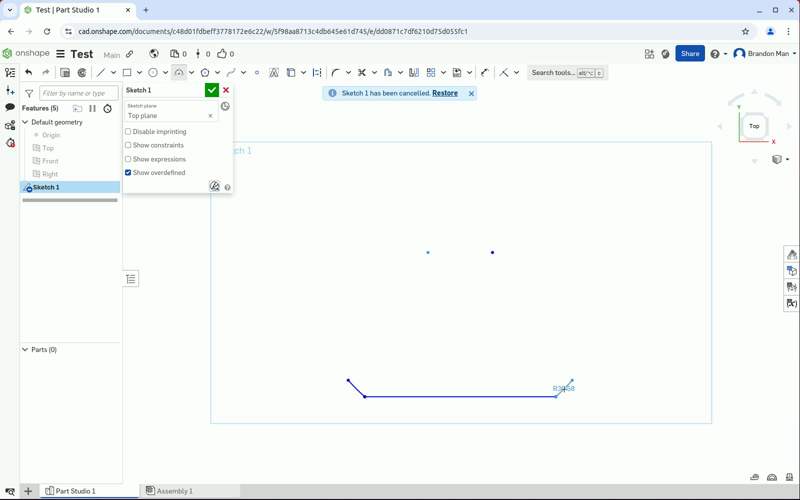
click(564, 388)
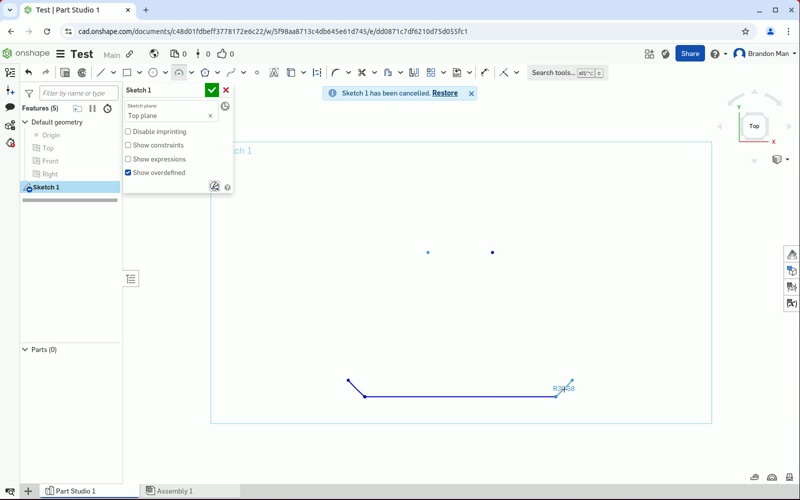
key_up(shift)
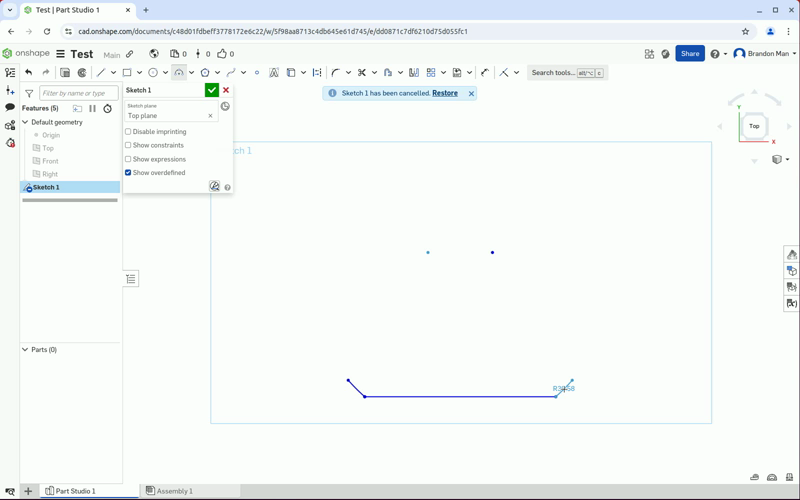
key(esc)
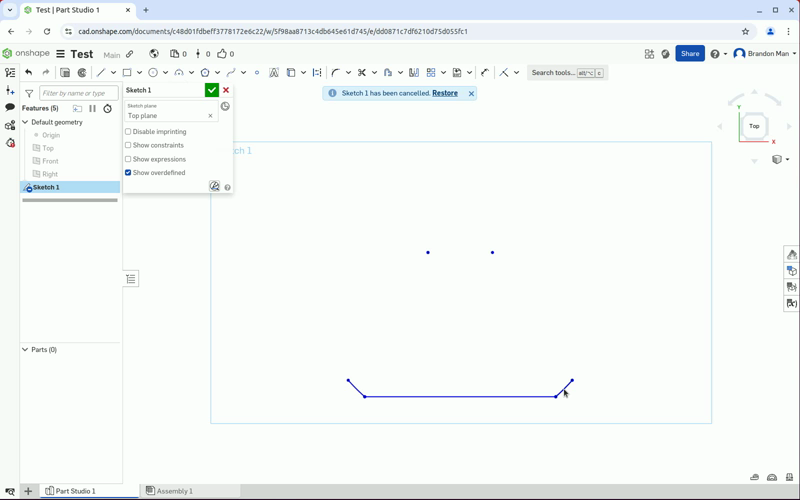
key(l)
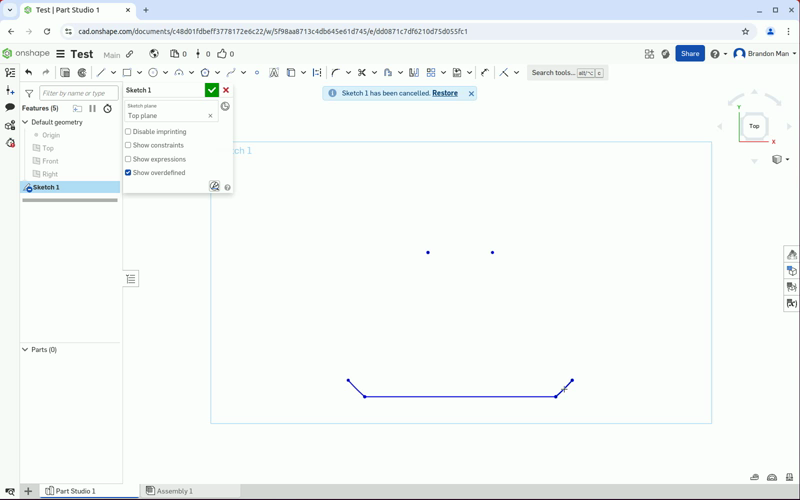
mouse_move(572, 380)
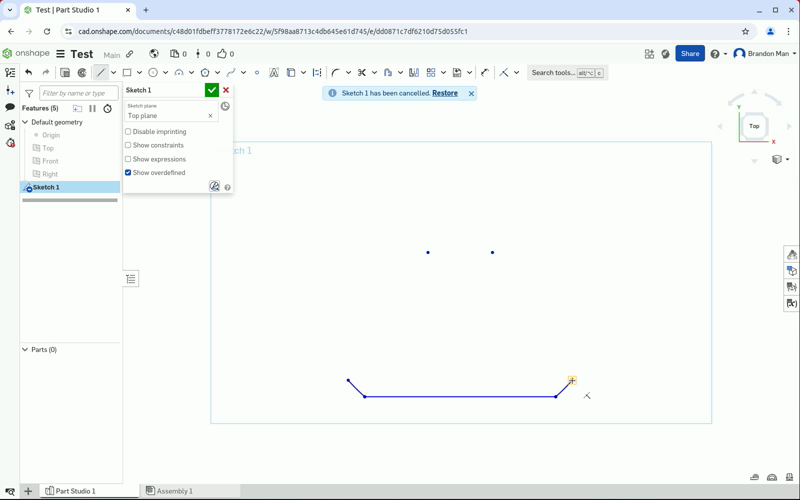
click(572, 380)
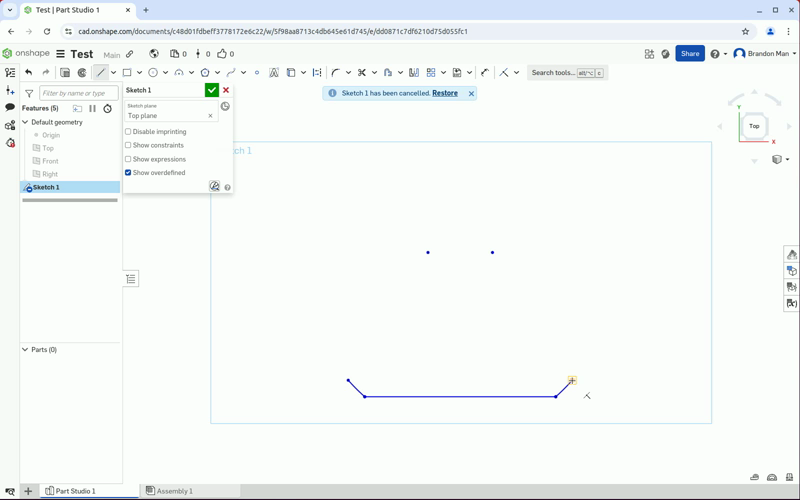
key_down(shift)
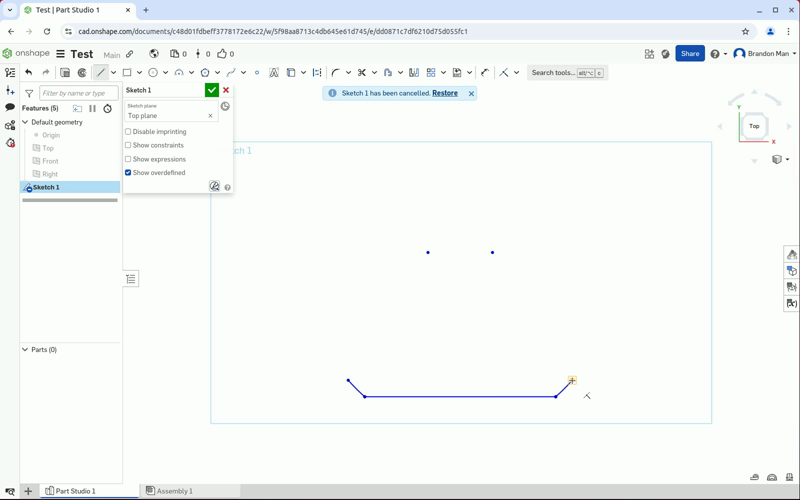
mouse_move(572, 186)
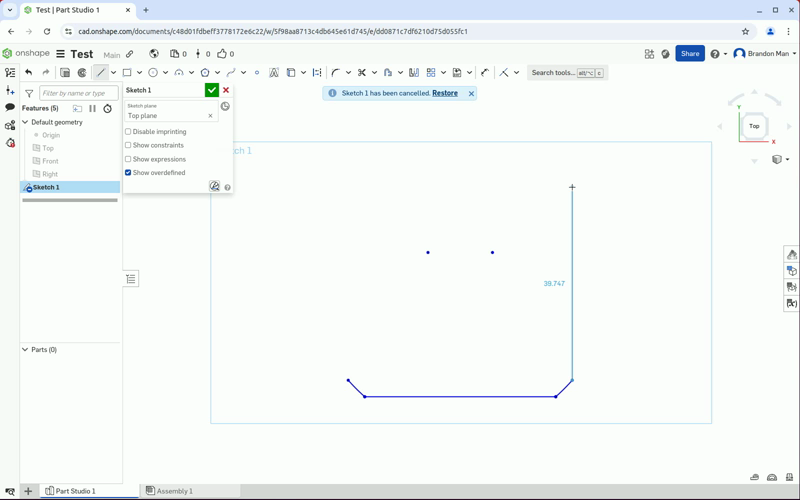
click(572, 186)
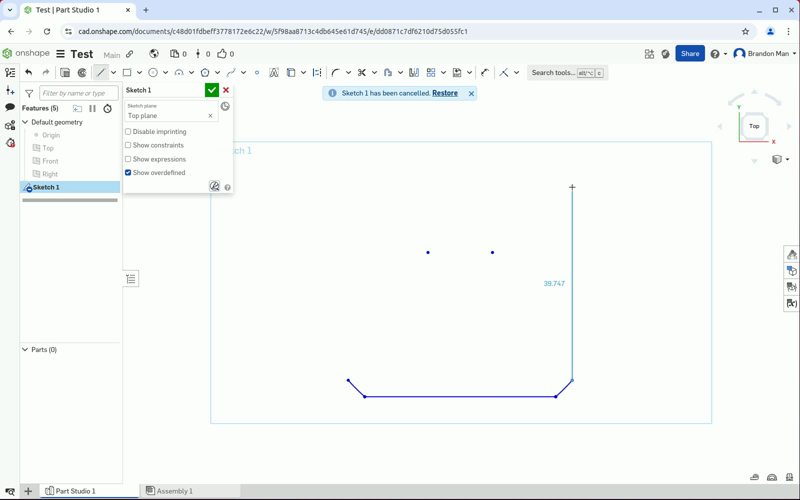
key_up(shift)
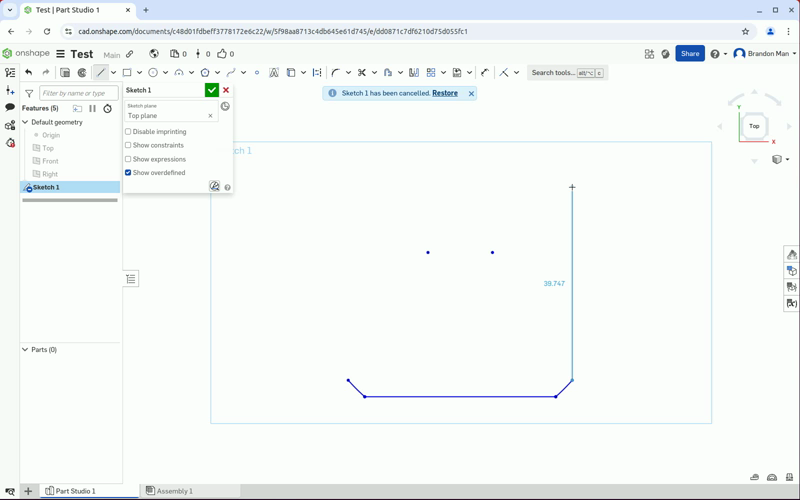
key(esc)
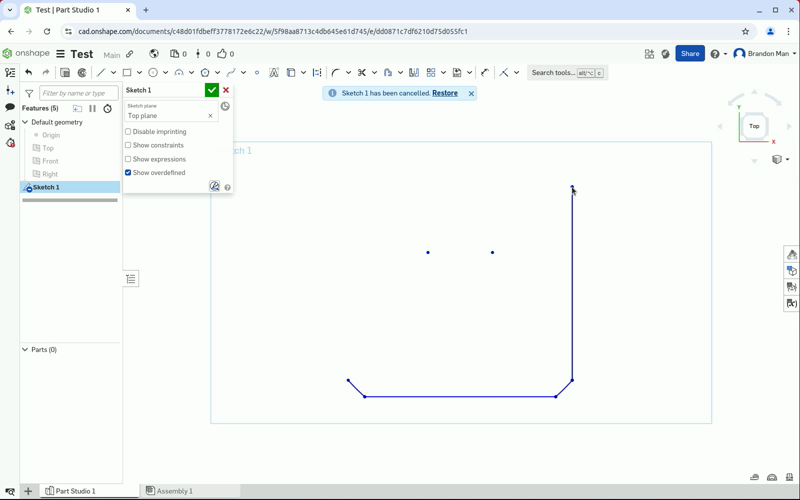
key(a)
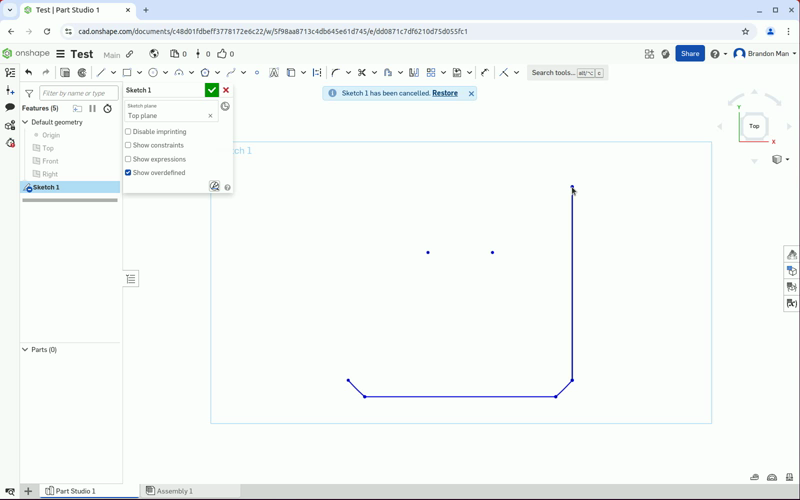
mouse_move(572, 186)
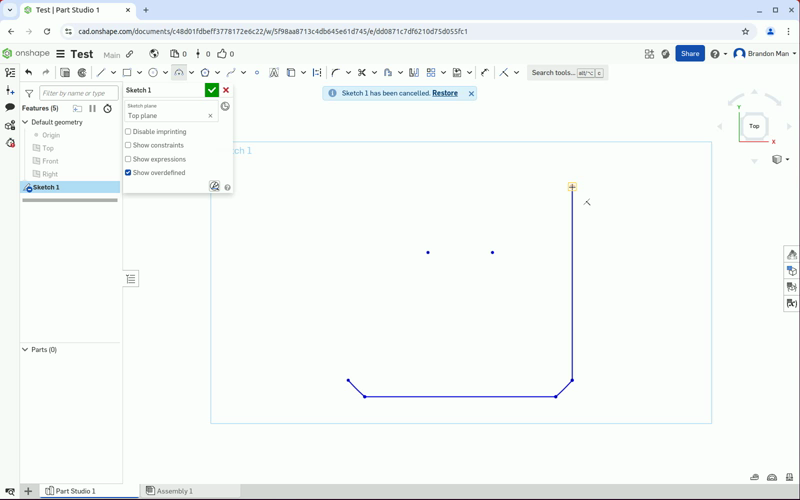
click(572, 186)
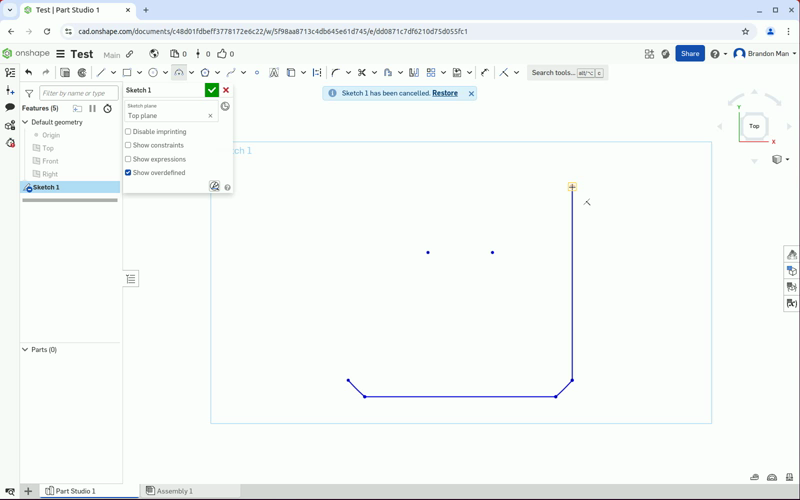
key_down(shift)
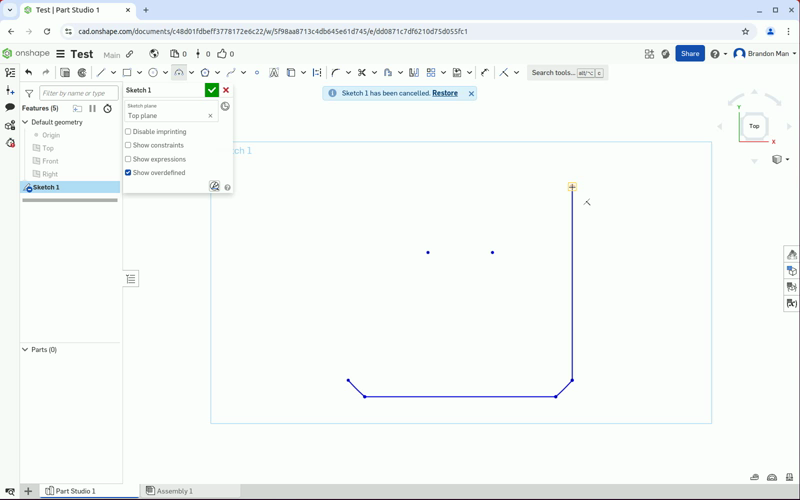
mouse_move(555, 172)
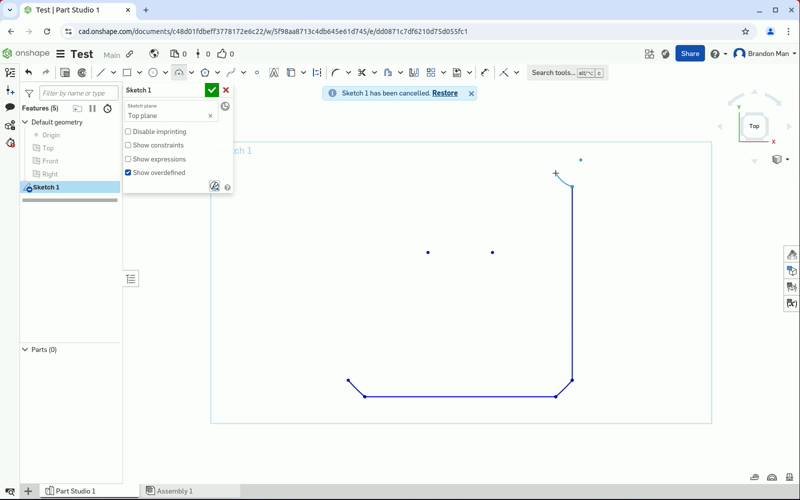
click(555, 172)
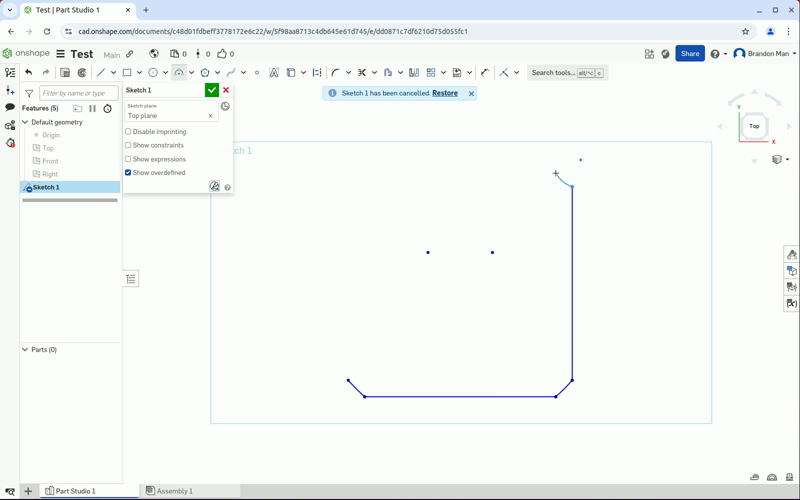
mouse_move(564, 179)
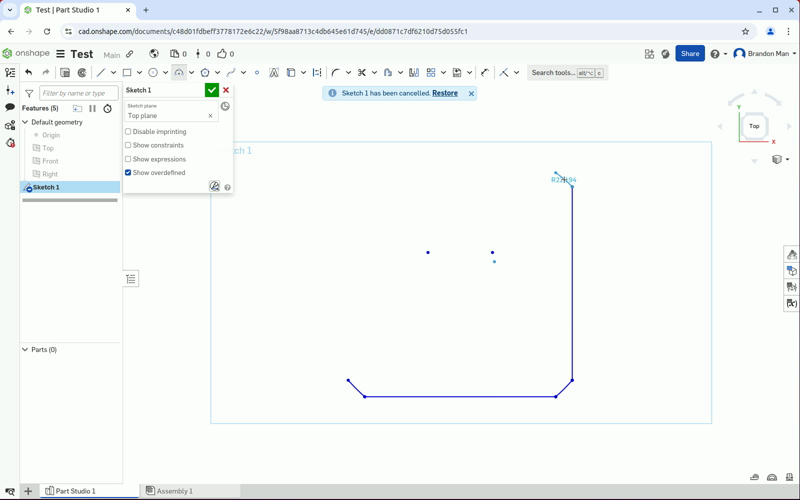
click(564, 179)
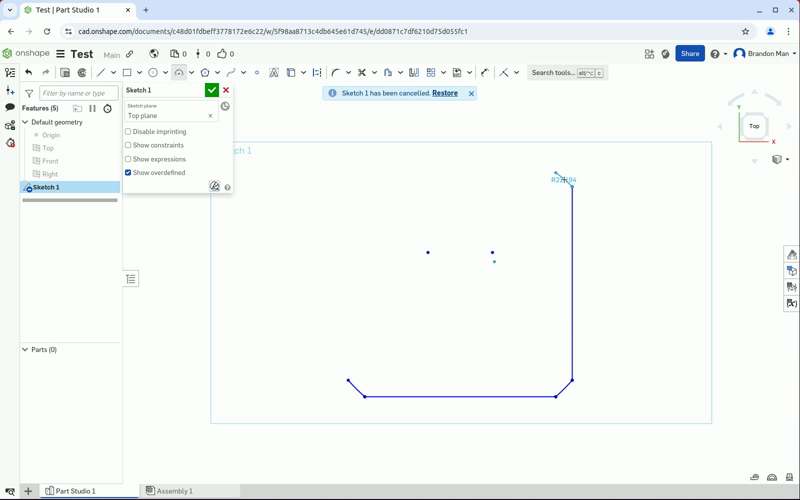
key_up(shift)
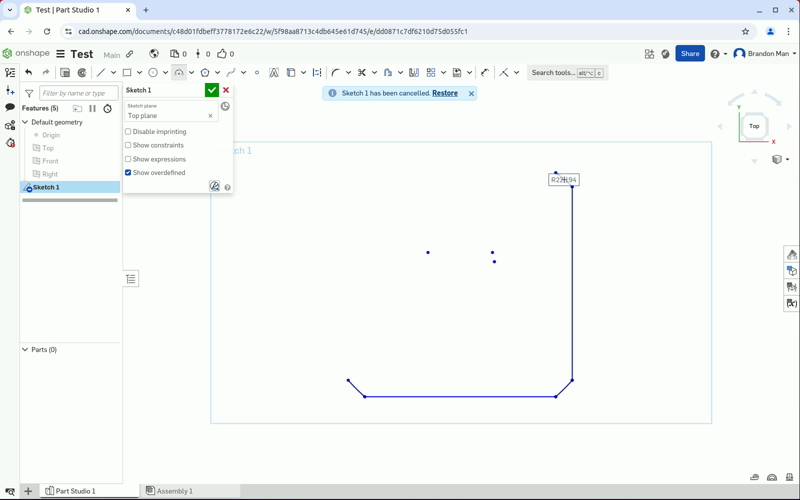
key(esc)
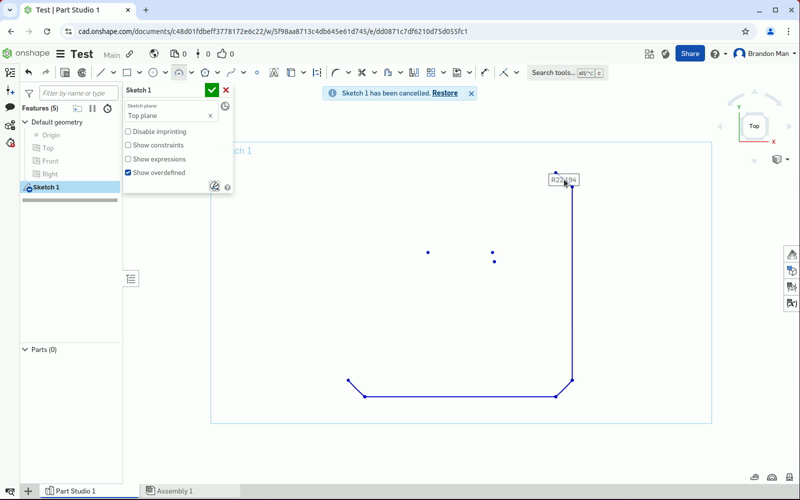
key(l)
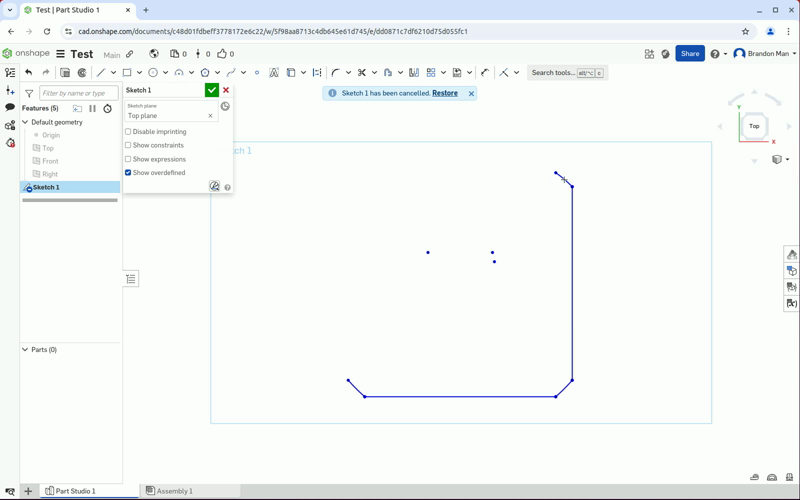
mouse_move(555, 172)
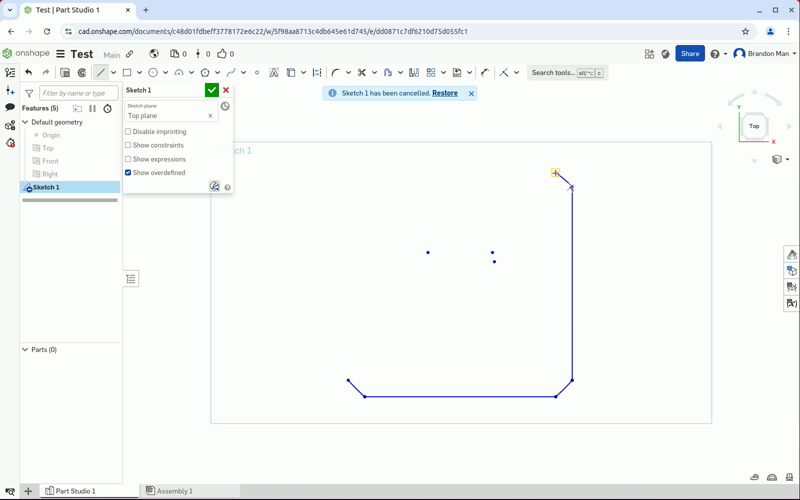
click(555, 172)
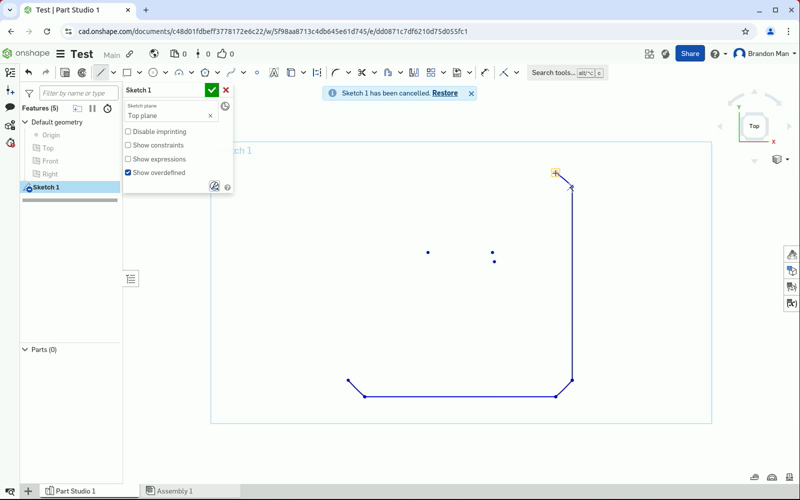
key_down(shift)
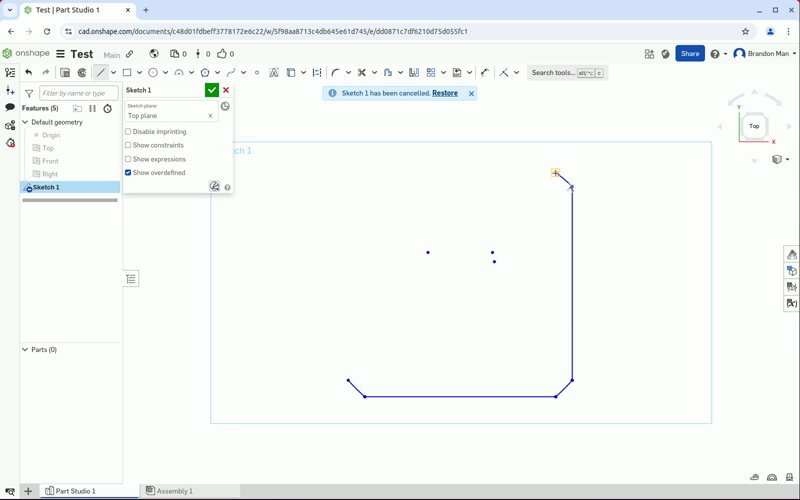
mouse_move(364, 172)
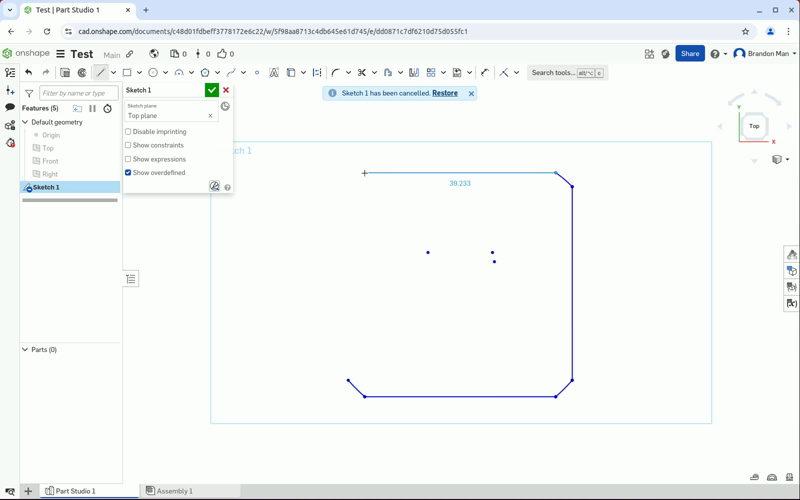
click(364, 172)
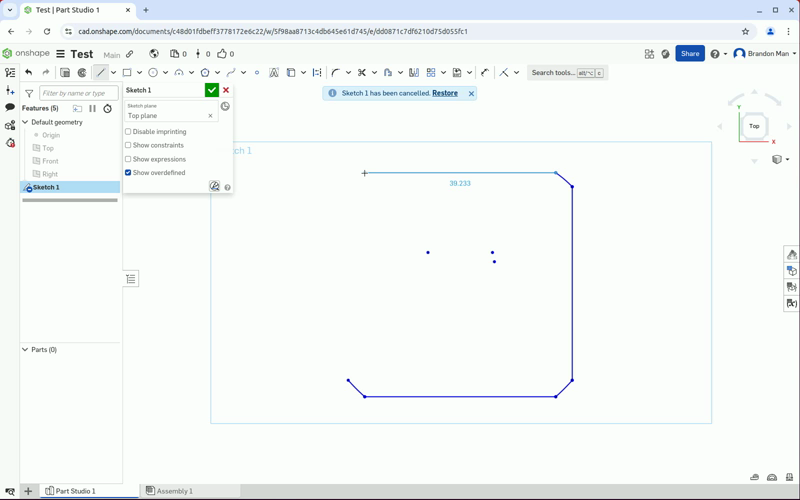
key_up(shift)
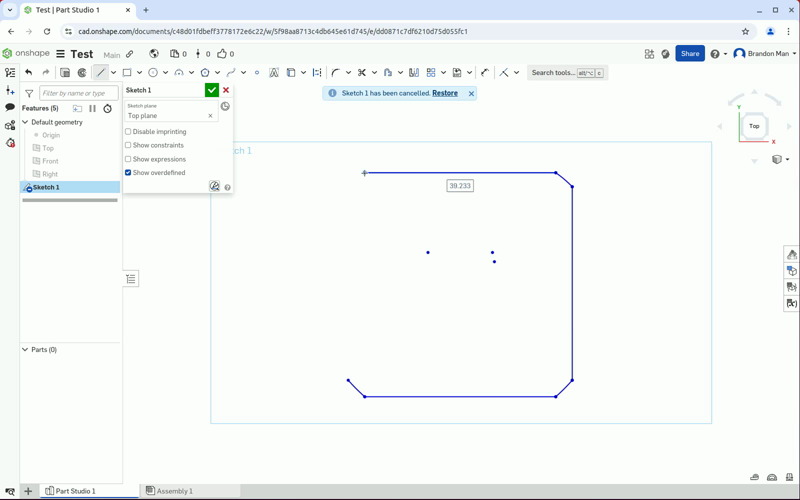
key(esc)
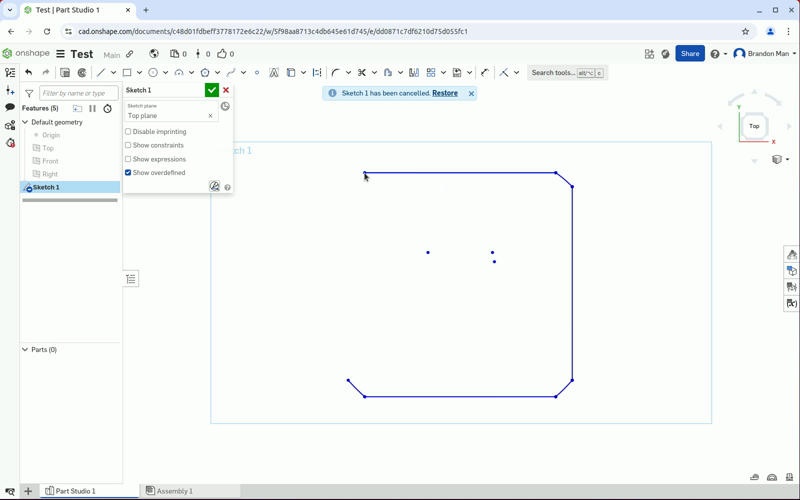
key(a)
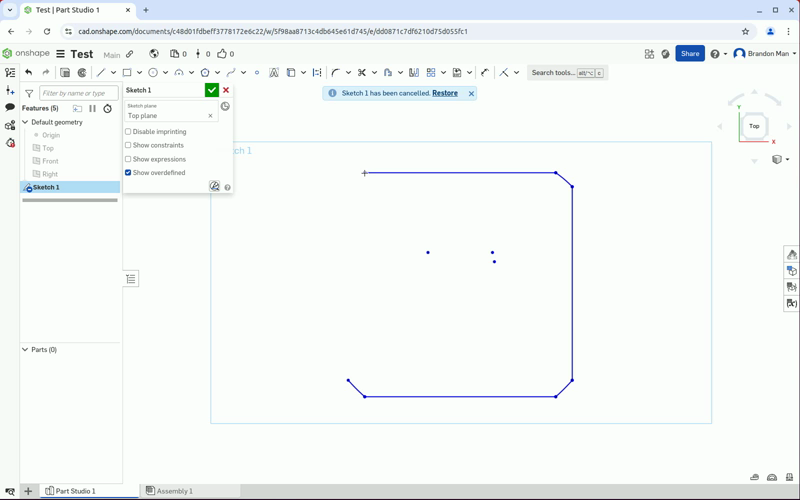
mouse_move(364, 172)
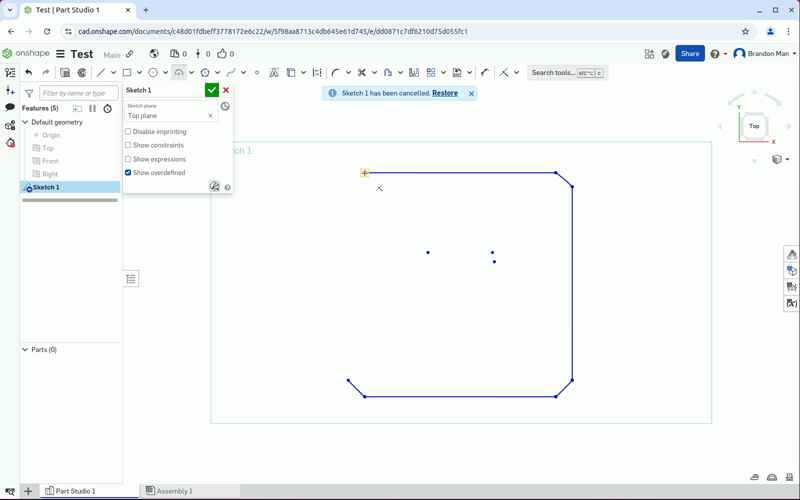
click(364, 172)
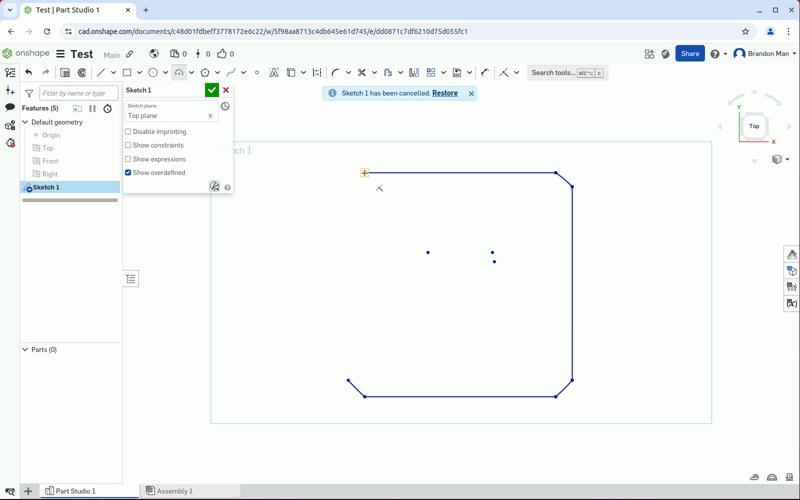
key_down(shift)
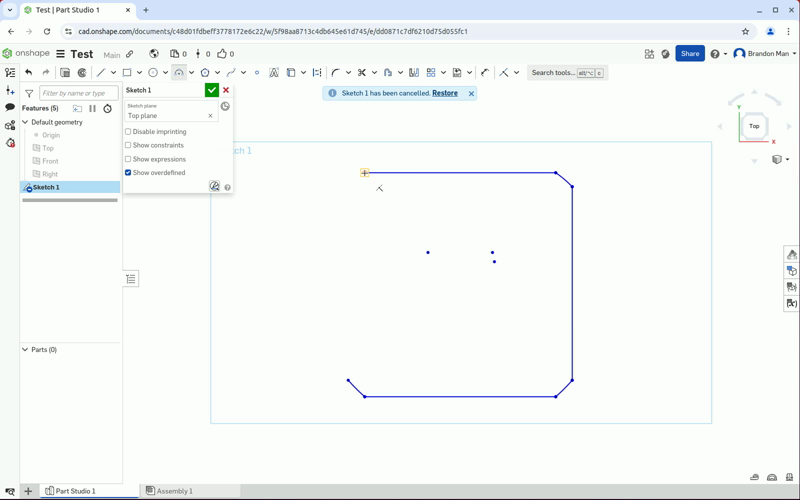
mouse_move(348, 186)
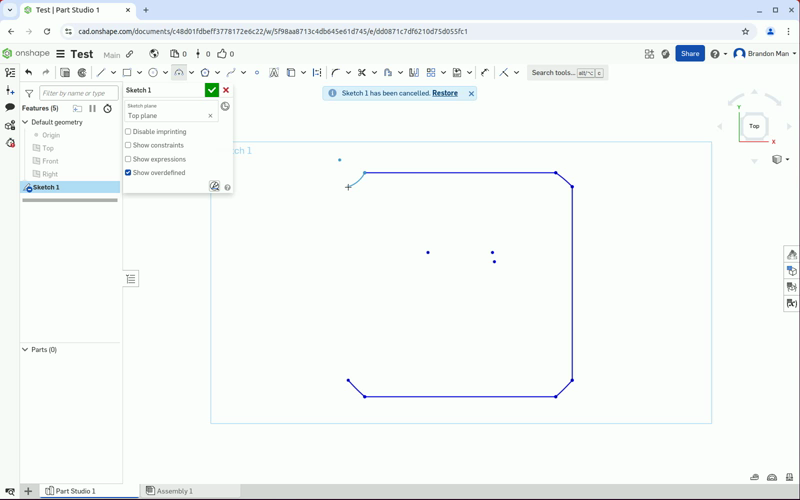
click(348, 186)
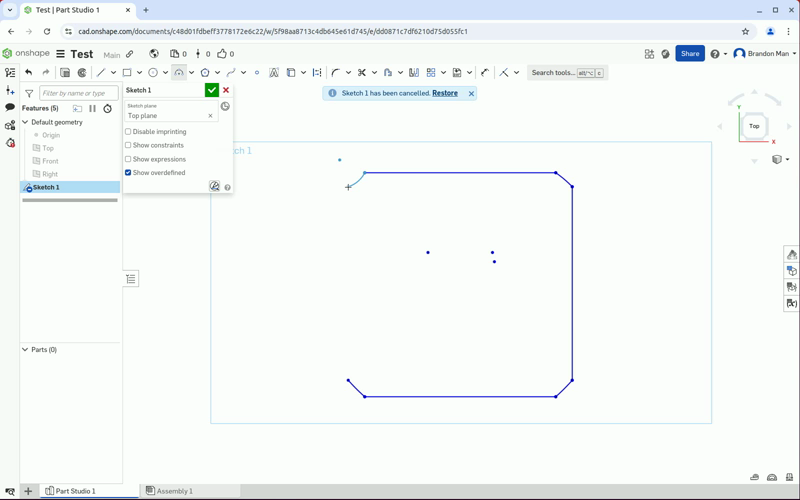
mouse_move(356, 179)
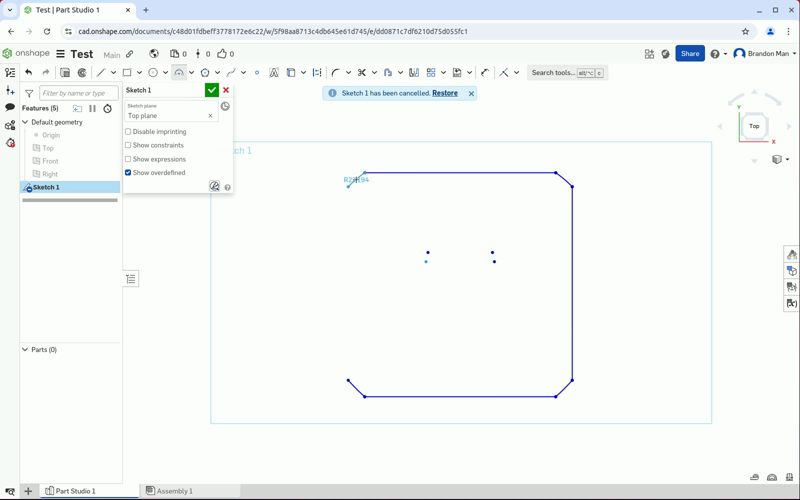
click(356, 179)
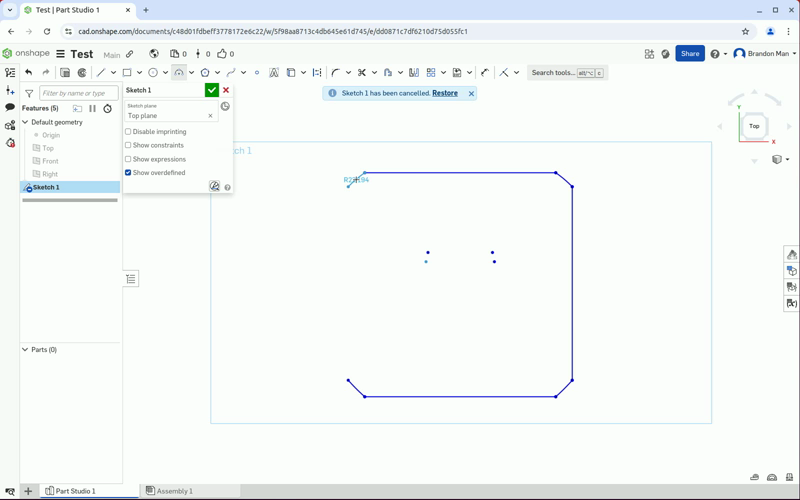
key_up(shift)
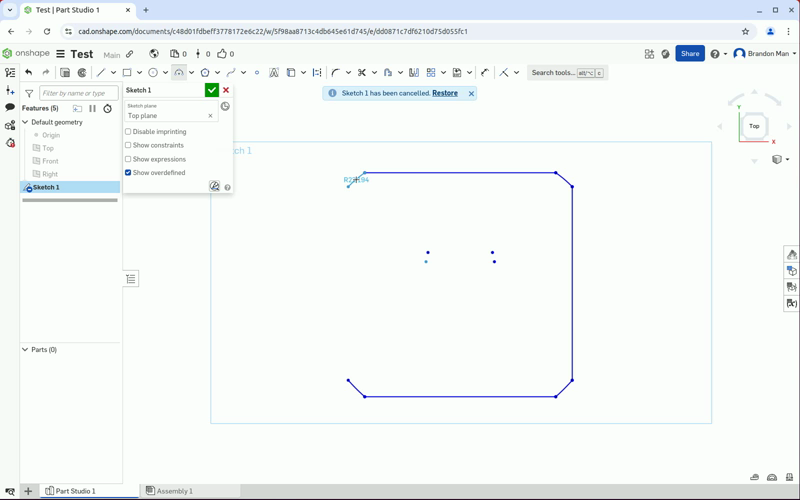
key(esc)
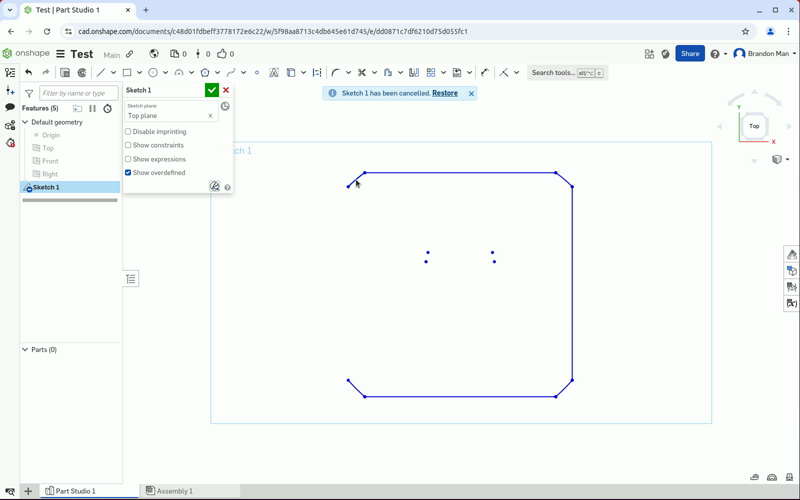
key(l)
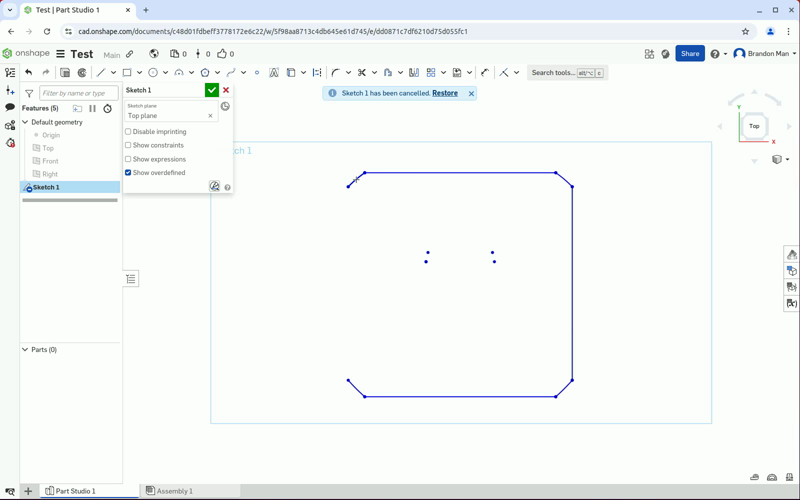
mouse_move(348, 186)
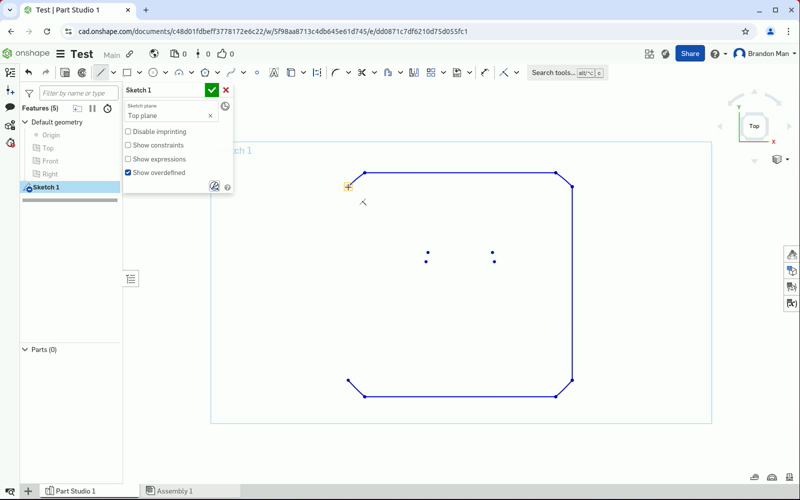
click(348, 186)
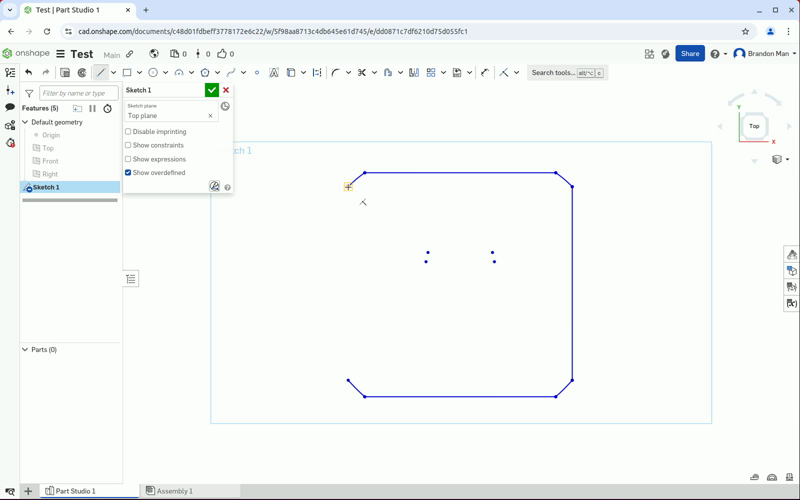
key_down(shift)
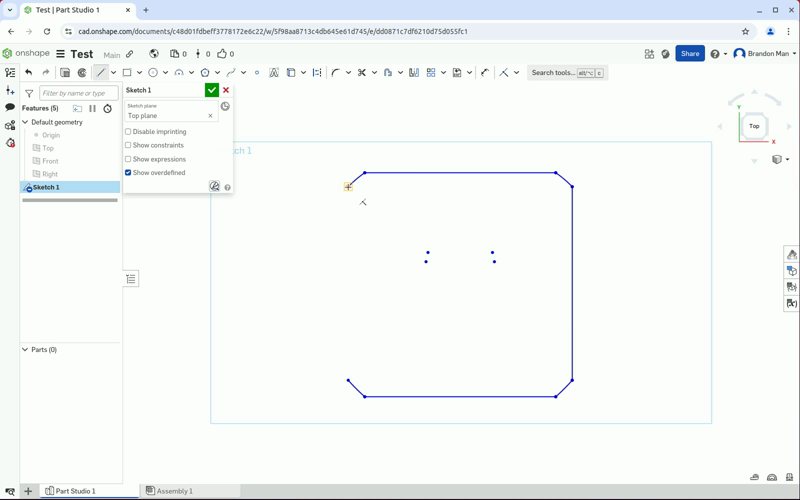
mouse_move(348, 380)
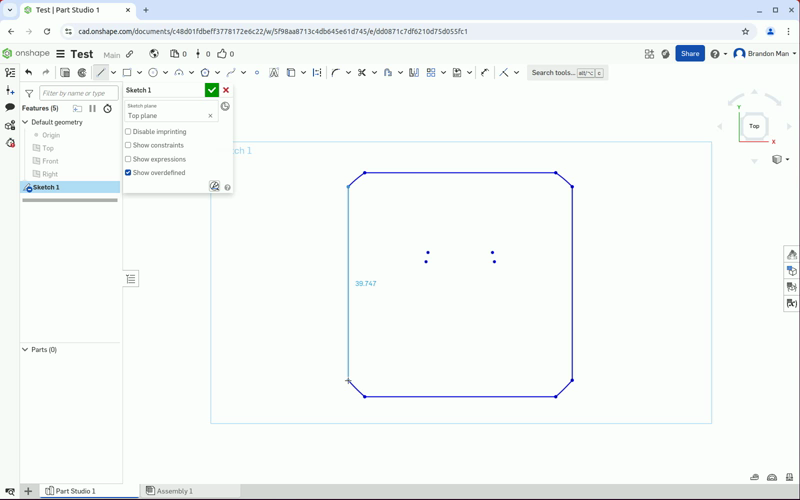
key_up(shift)
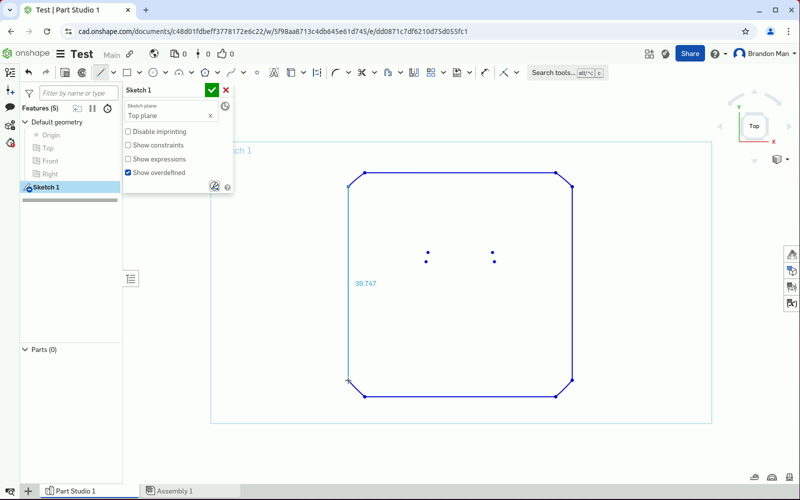
click(348, 380)
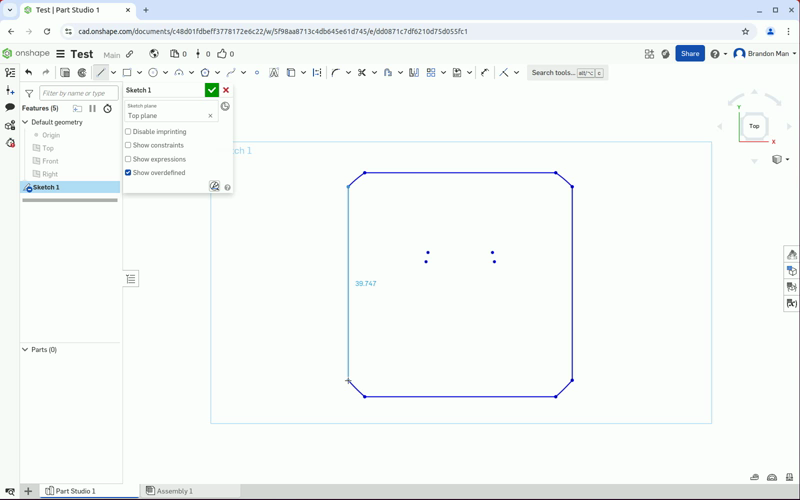
key(esc)
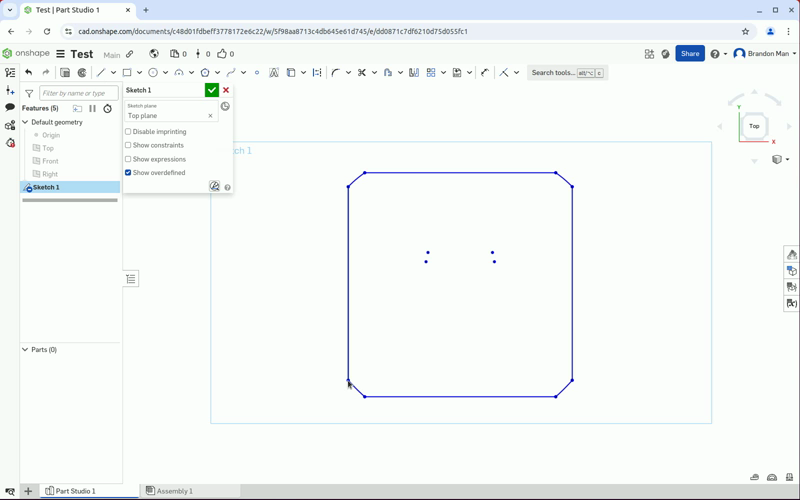
mouse_move(487, 246)
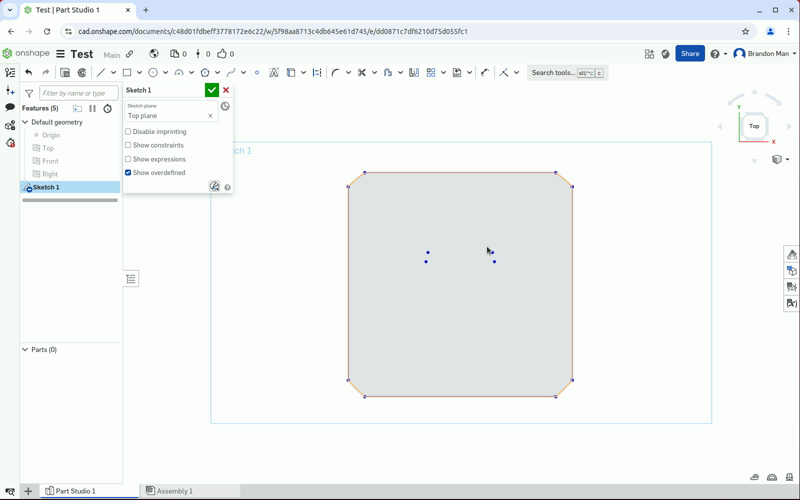
click(487, 246)
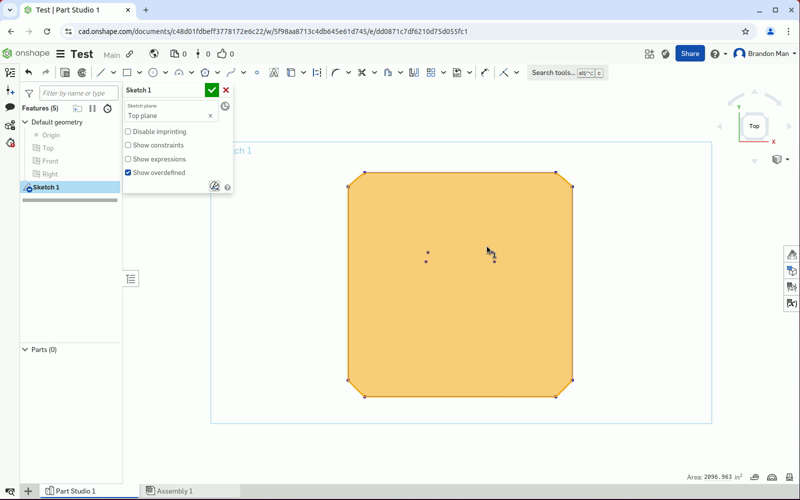
mouse_move(73, 352)
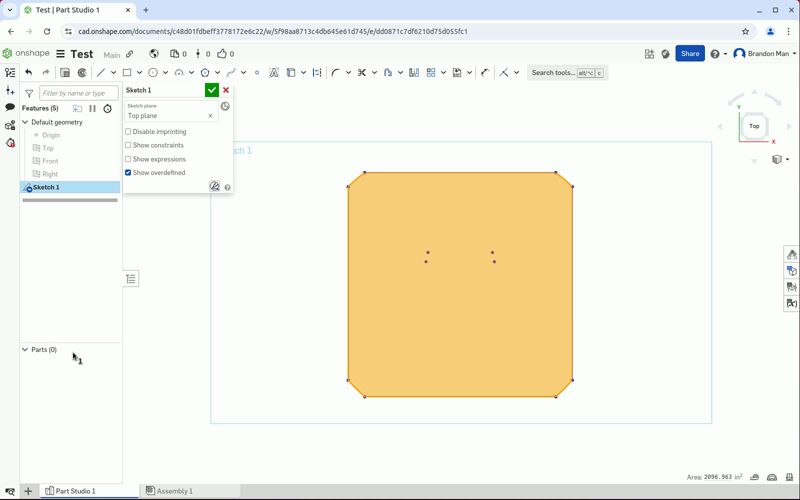
key(shift+y)
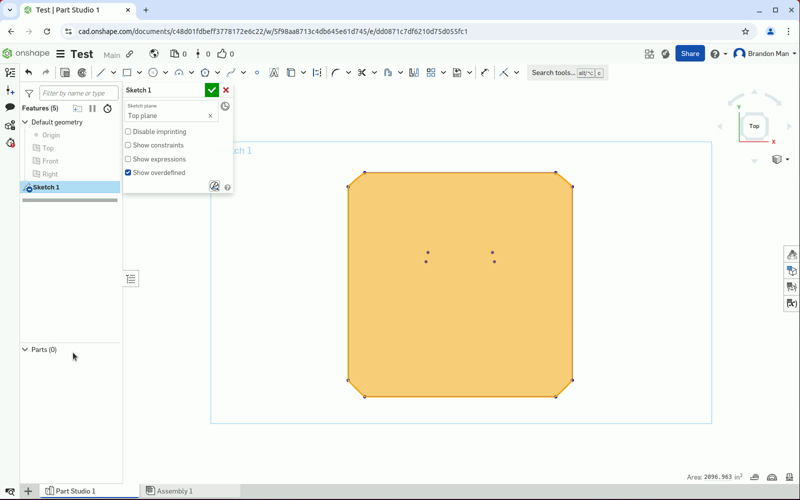
key(shift+e)
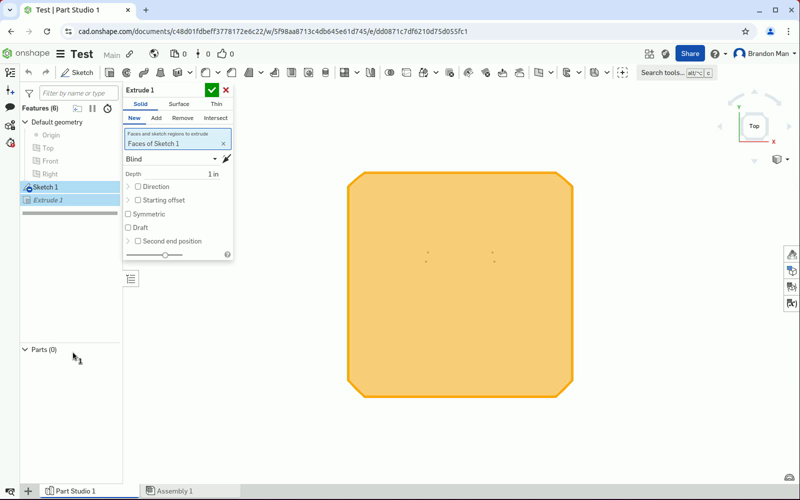
mouse_move(143, 106)
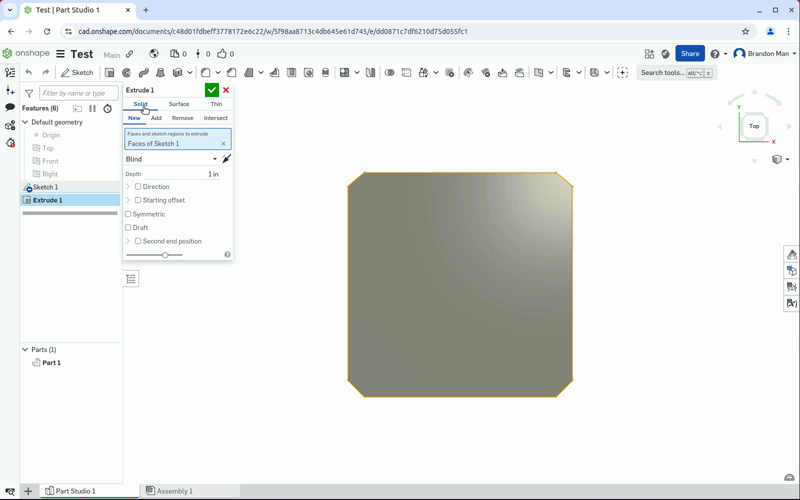
click(143, 106)
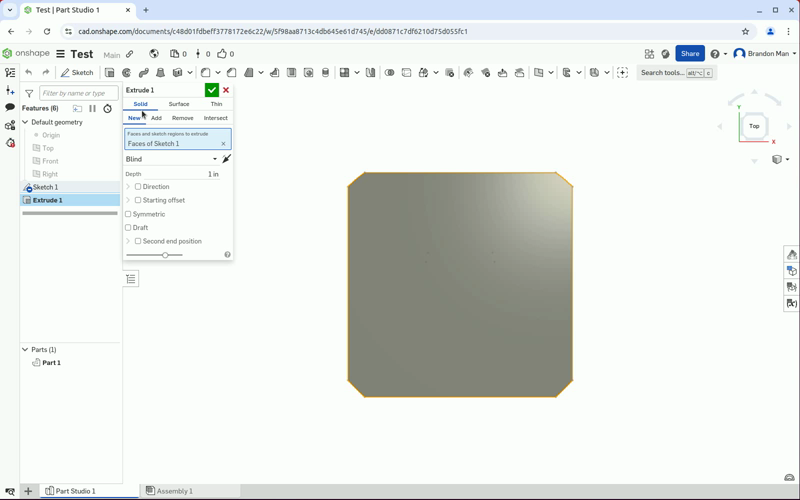
mouse_move(137, 120)
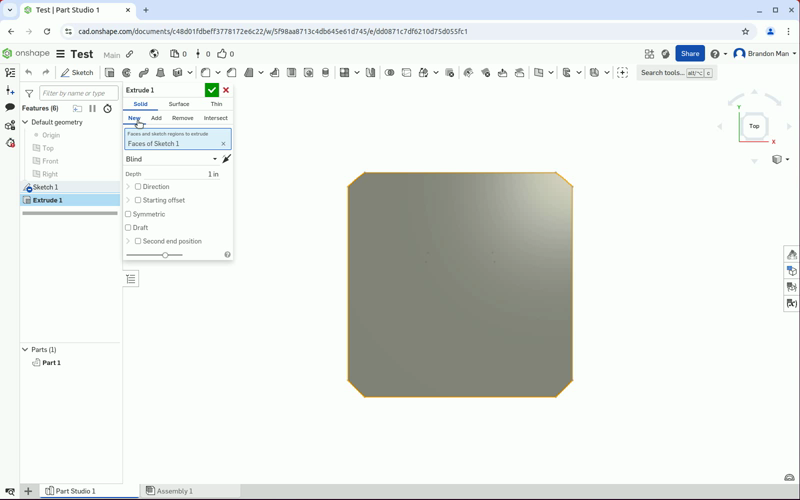
click(137, 120)
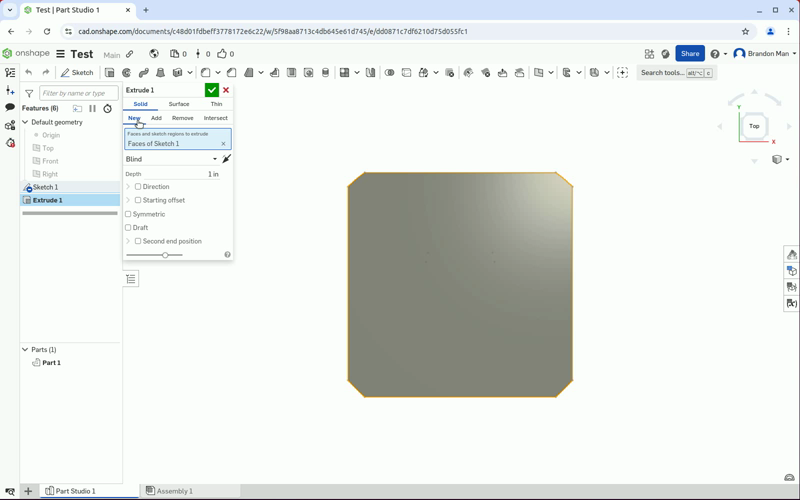
key(tab, 4)
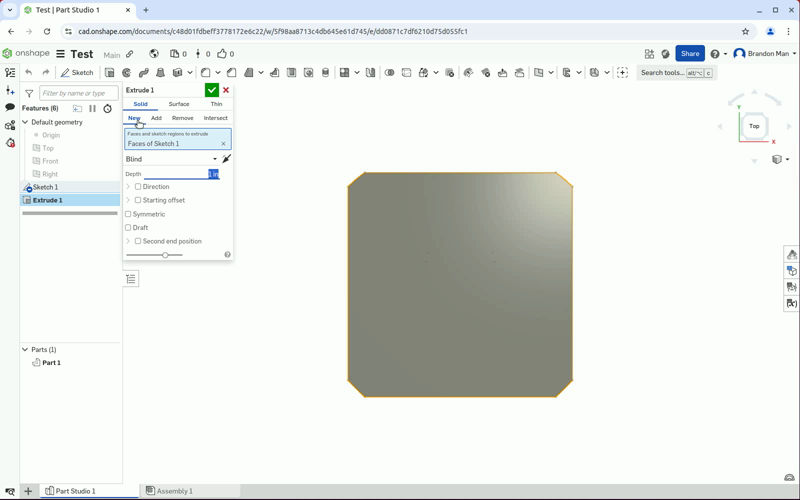
text(15.405)
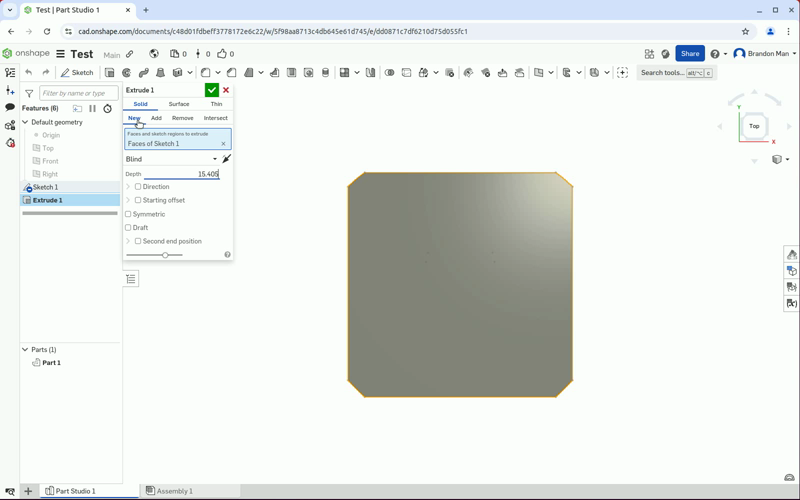
key(enter)
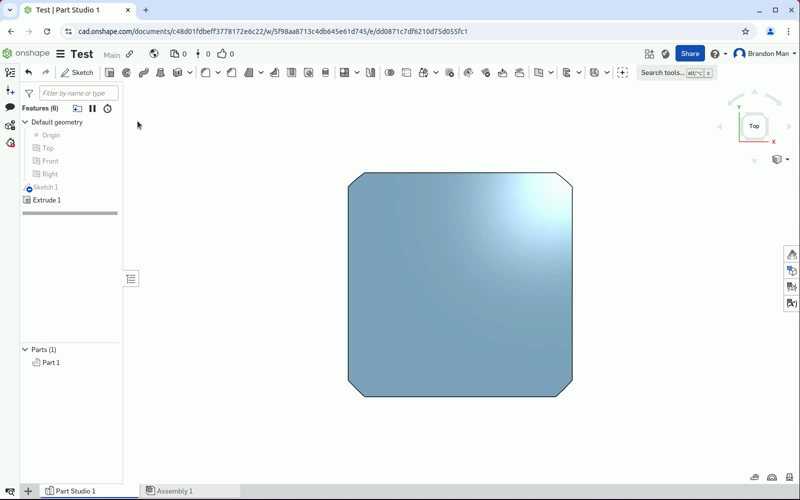
key(shift+h)
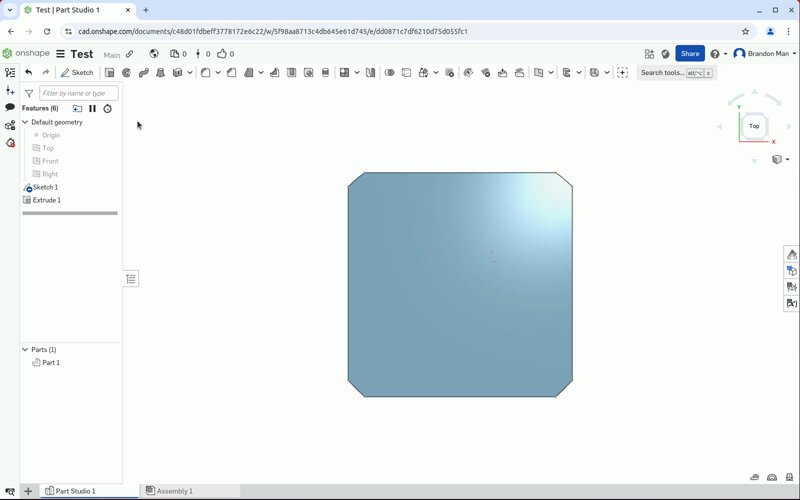
key(shift+h)
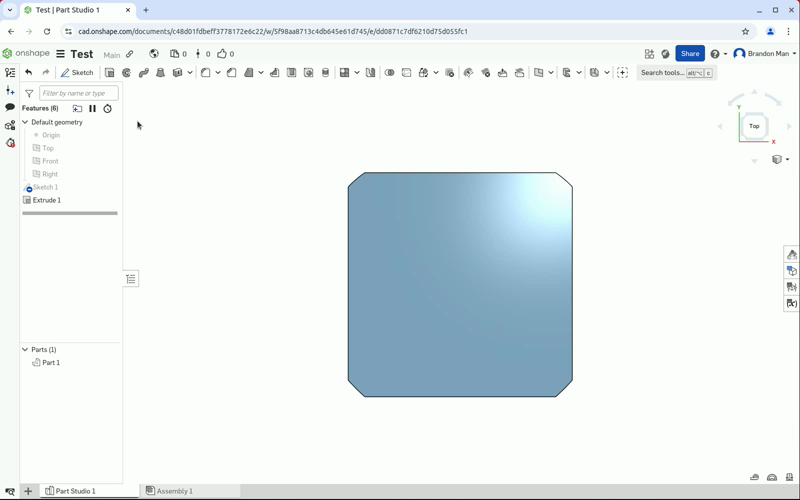
mouse_move(73, 189)
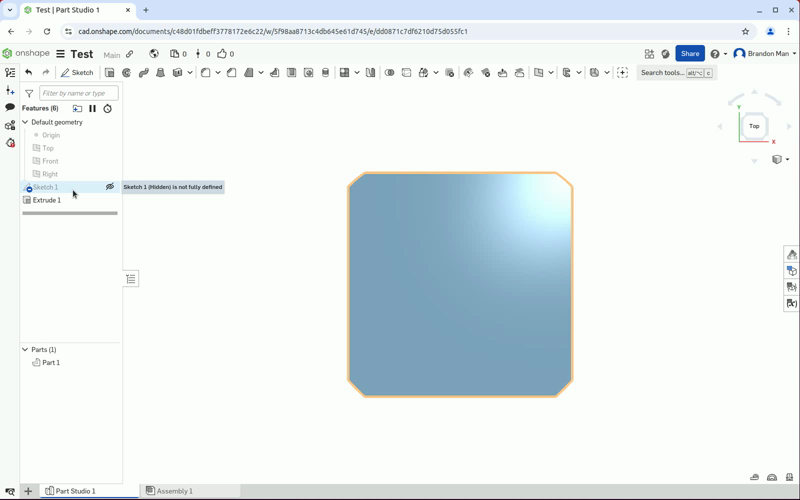
click(73, 189)
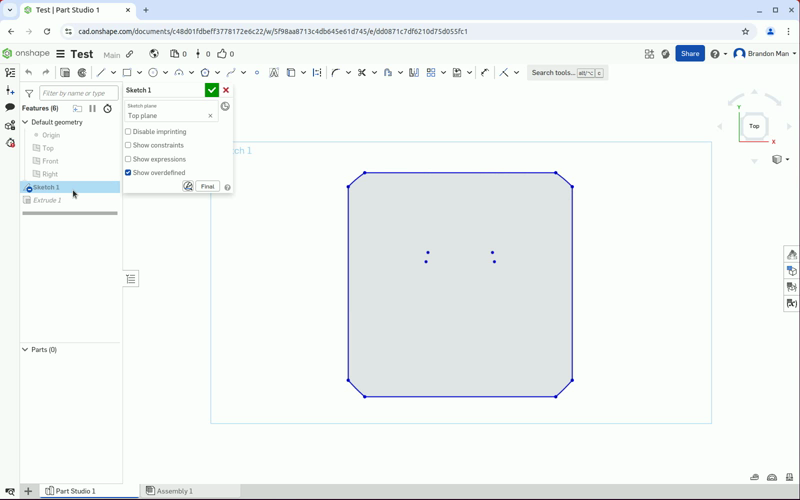
mouse_move(229, 92)
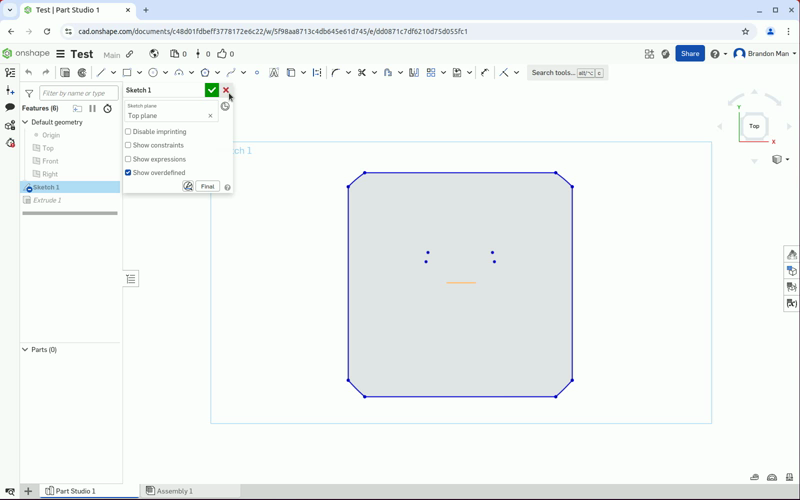
click(229, 92)
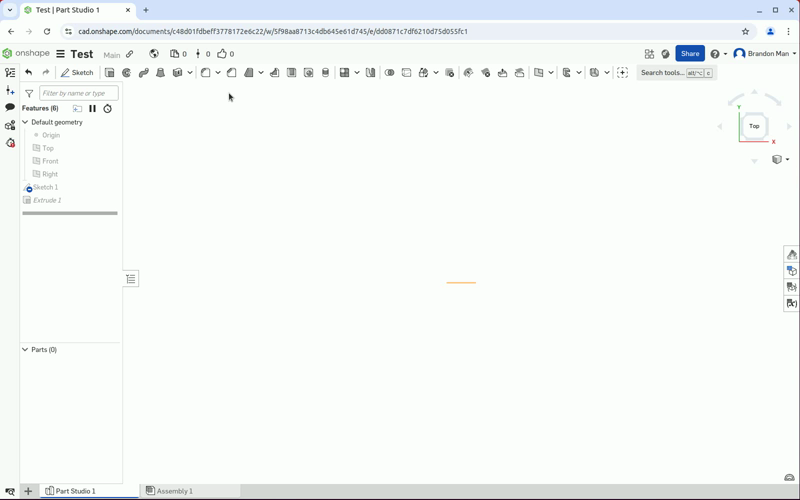
mouse_move(73, 352)
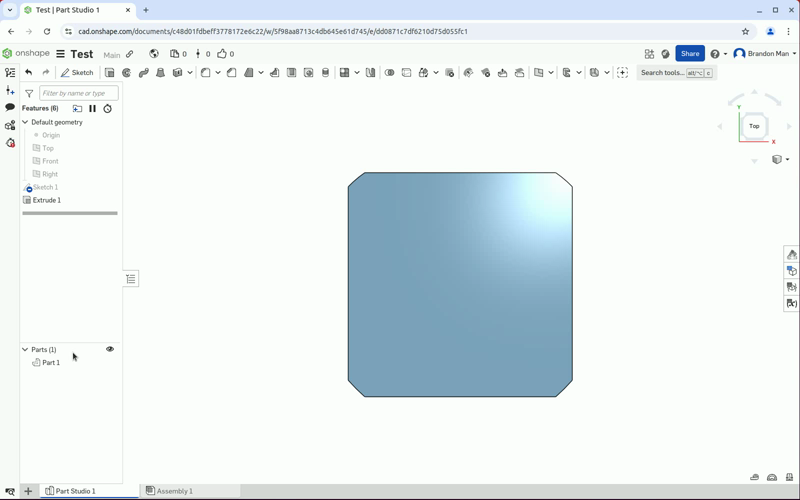
key(y)
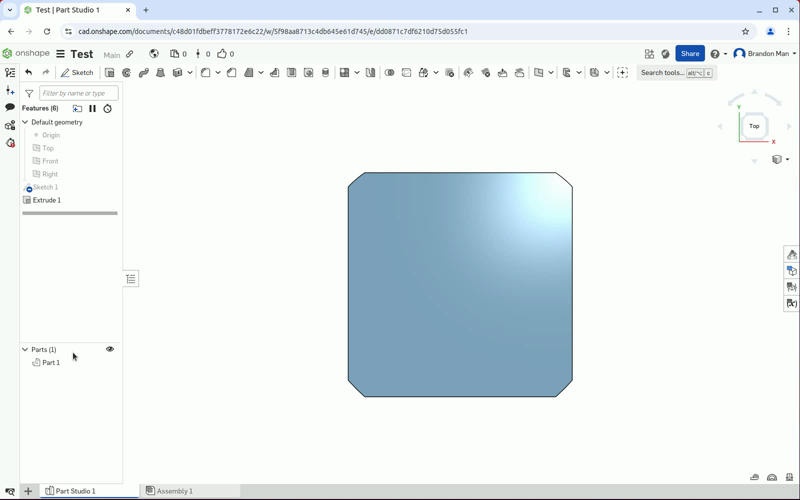
key(shift+p)
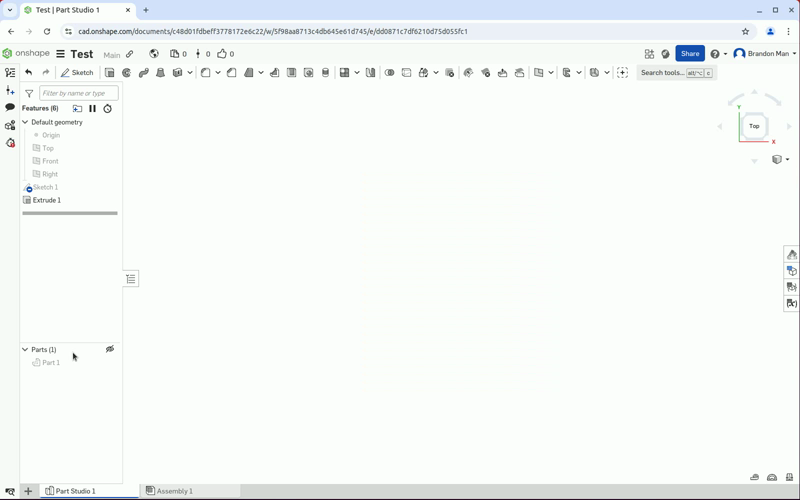
key(space)
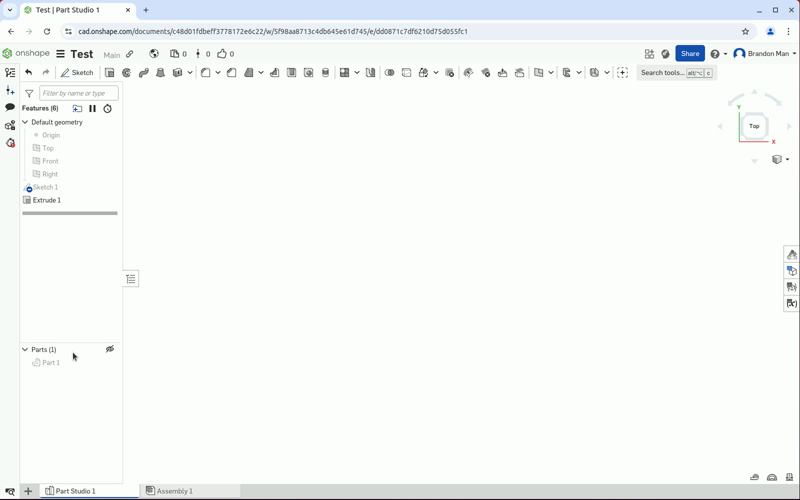
key_down(shift)
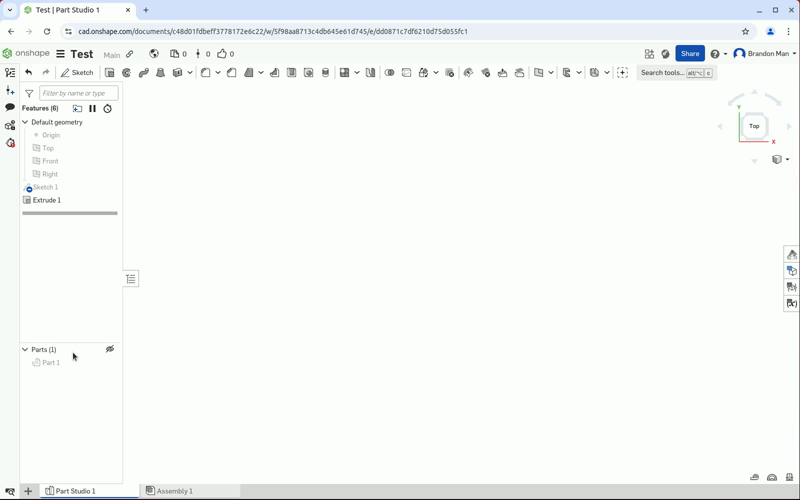
key(up)
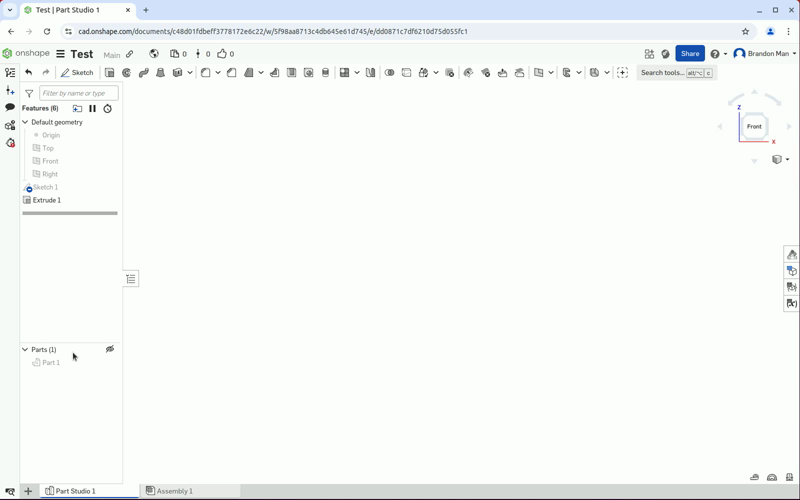
key_up(shift)
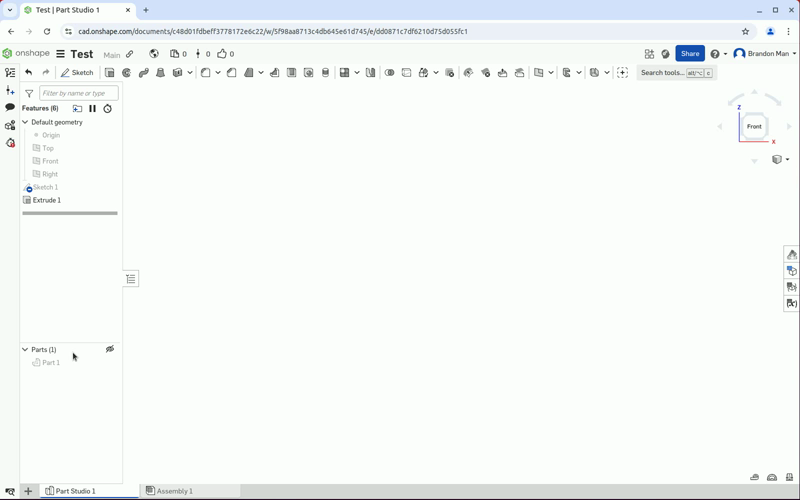
key(space)
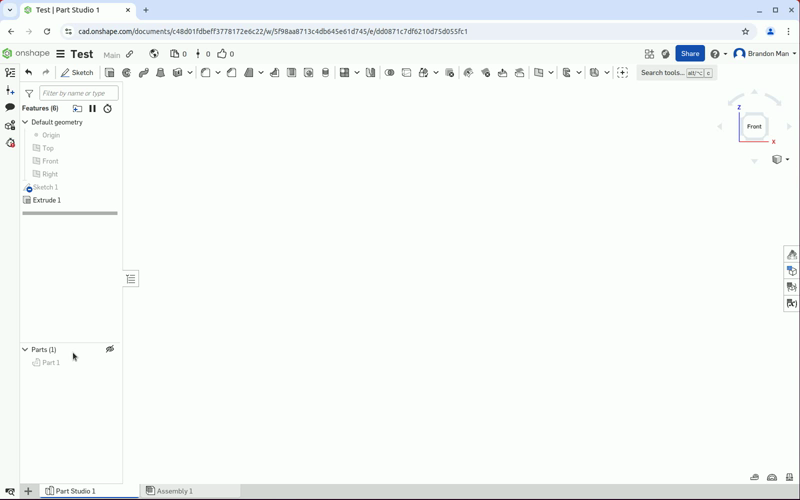
key_down(shift)
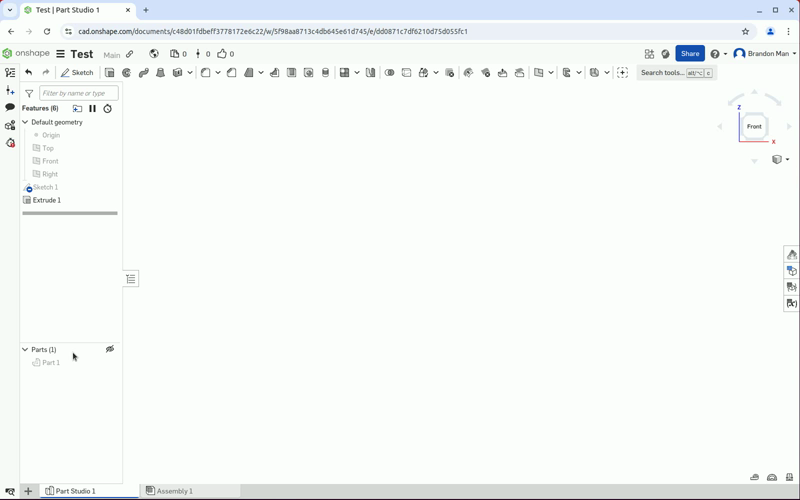
key(left)
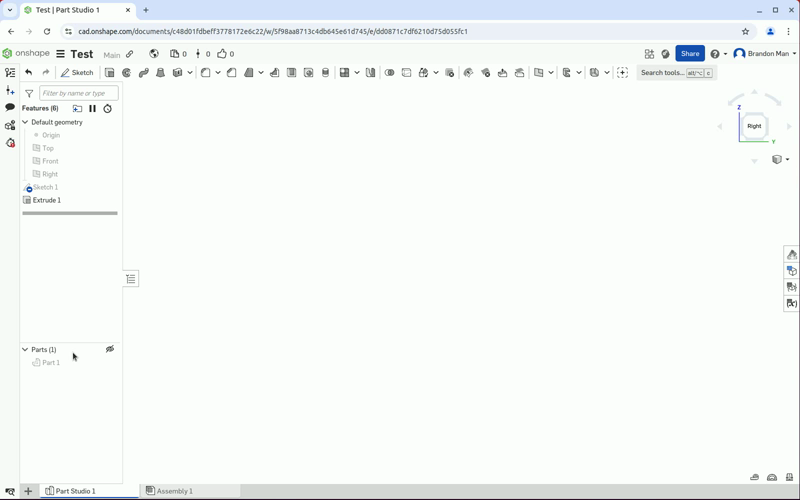
key_up(shift)
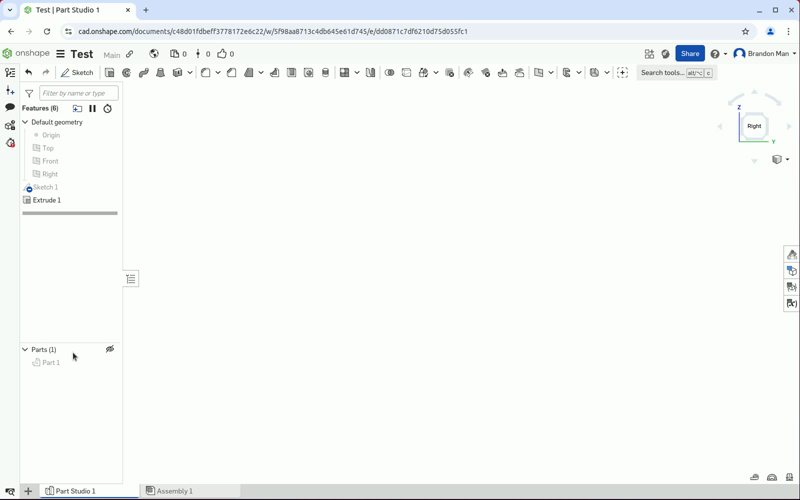
mouse_move(73, 352)
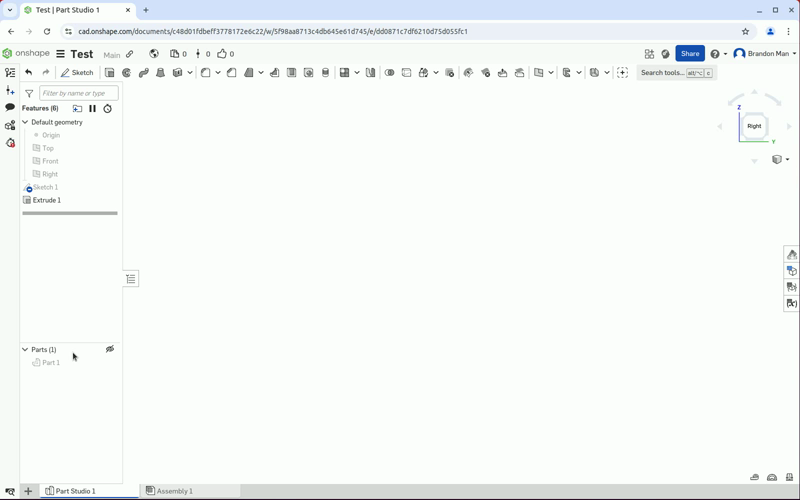
key(shift+y)
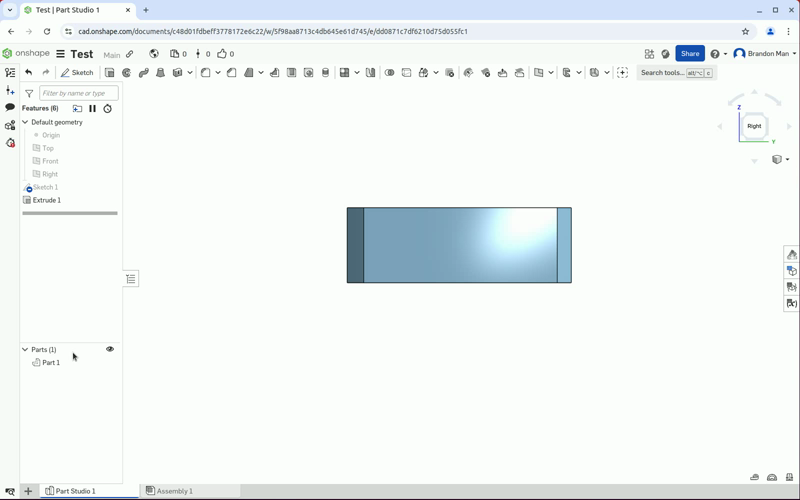
mouse_move(541, 75)
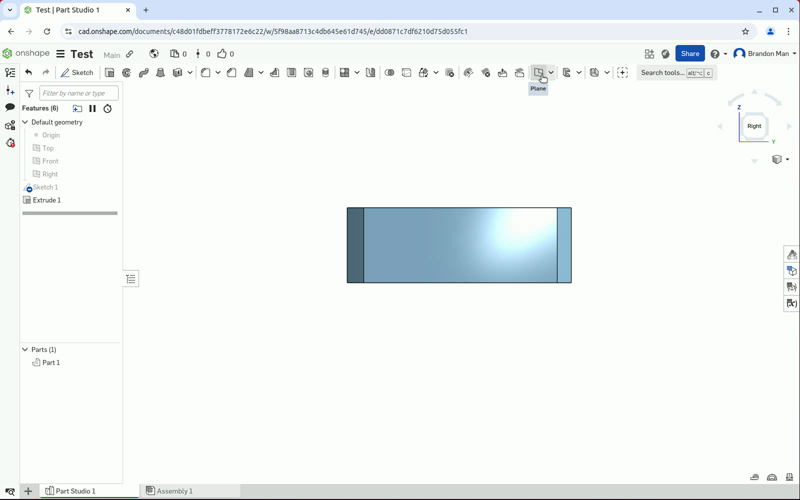
click(541, 75)
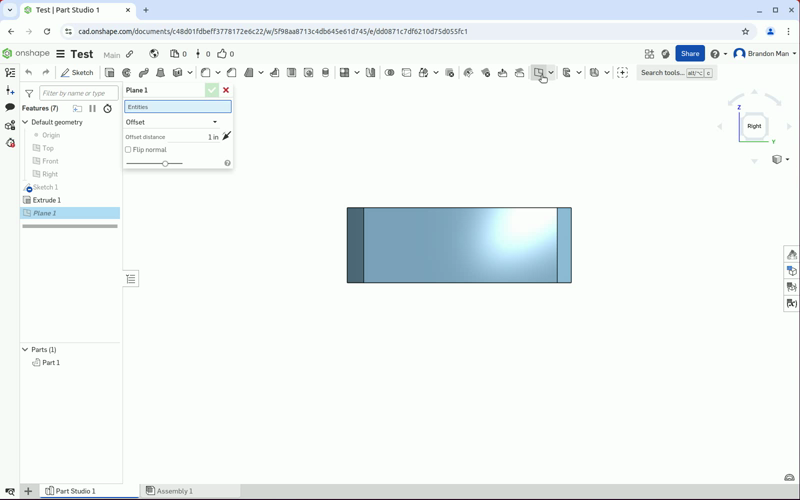
mouse_move(73, 176)
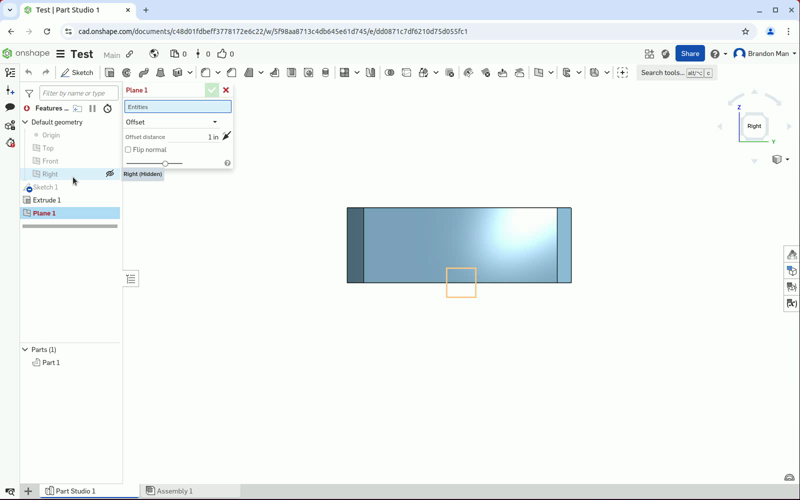
click(73, 176)
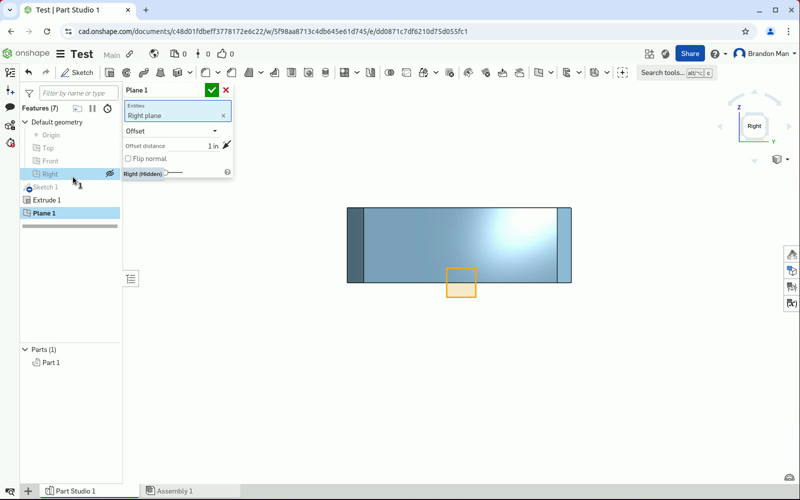
key(tab, 2)
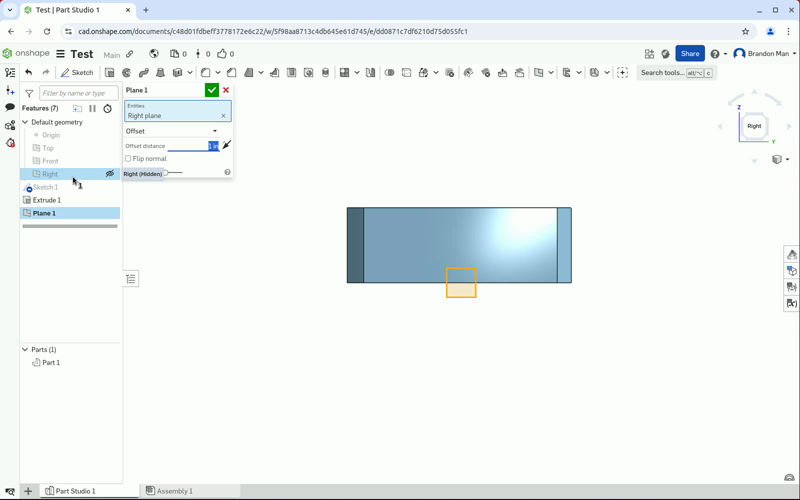
text(23.108)
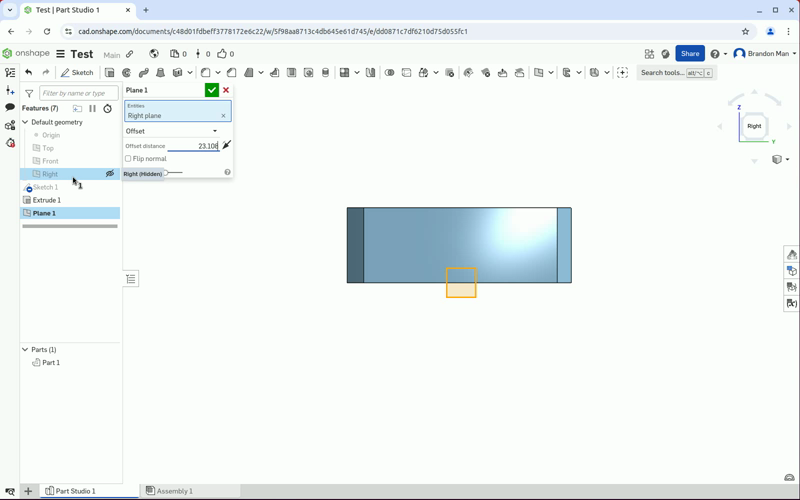
key(enter, 2)
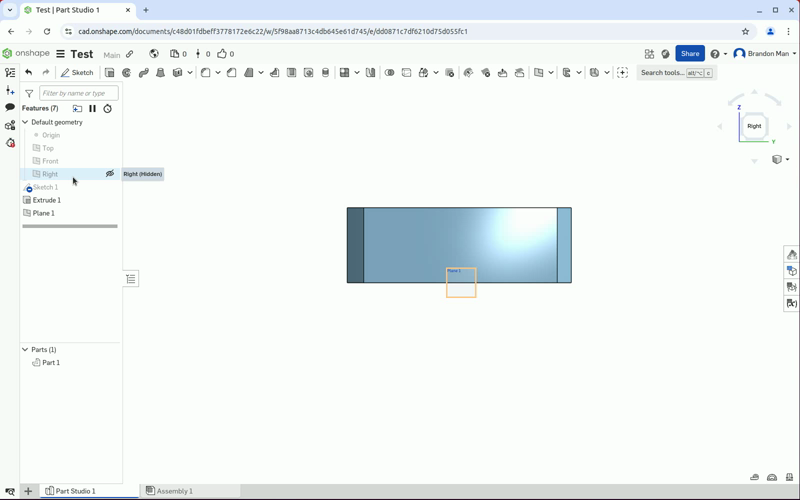
key(shift+s)
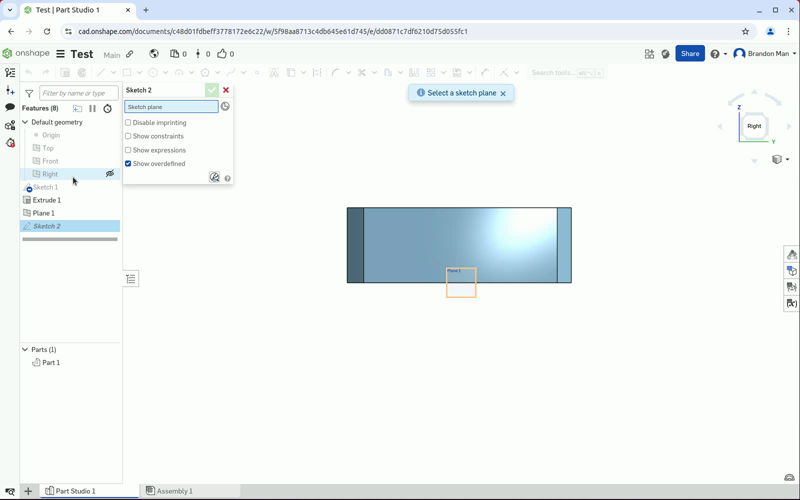
mouse_move(73, 215)
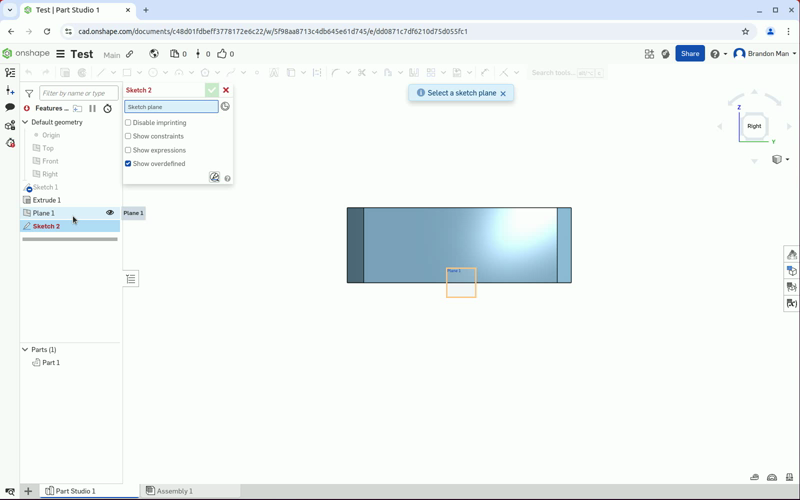
click(73, 215)
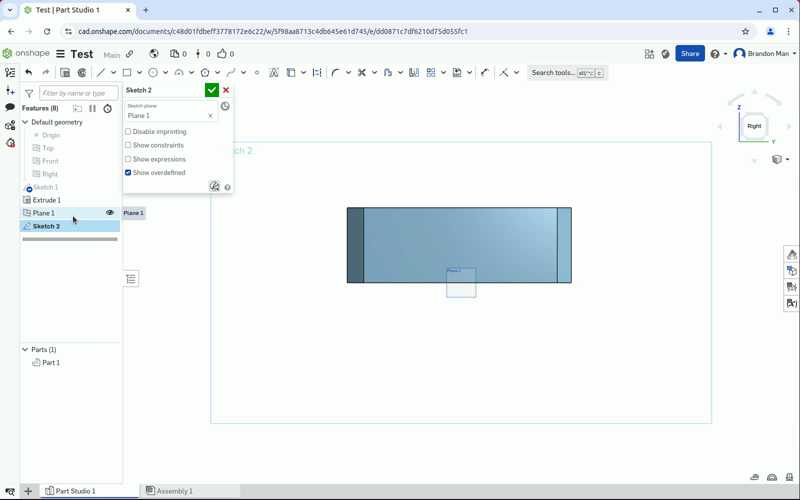
mouse_move(73, 352)
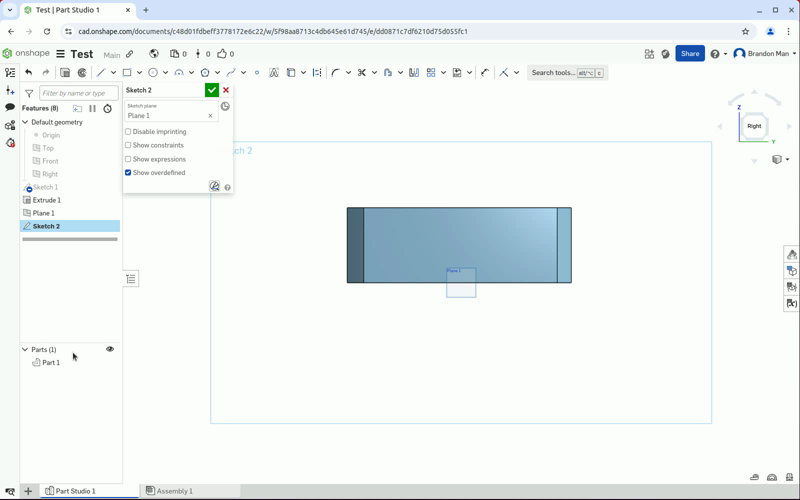
key(y)
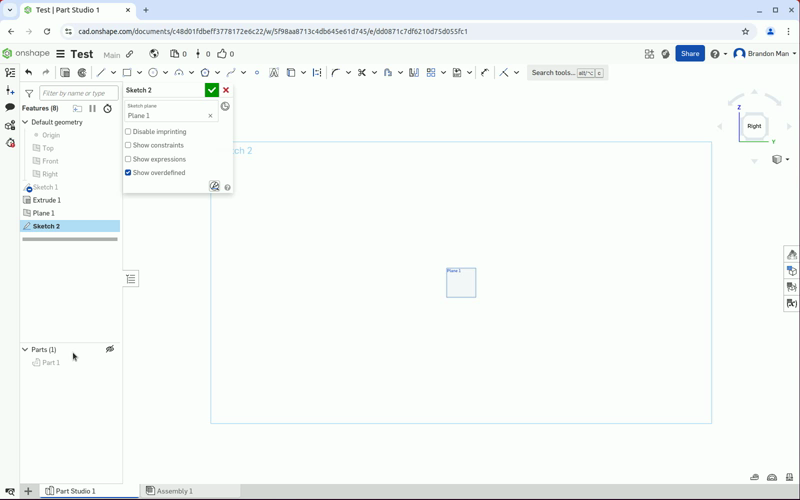
key(c)
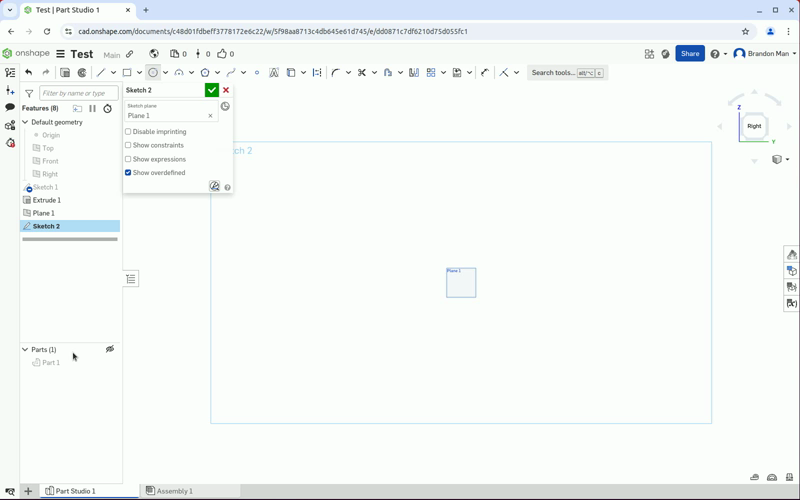
key_down(shift)
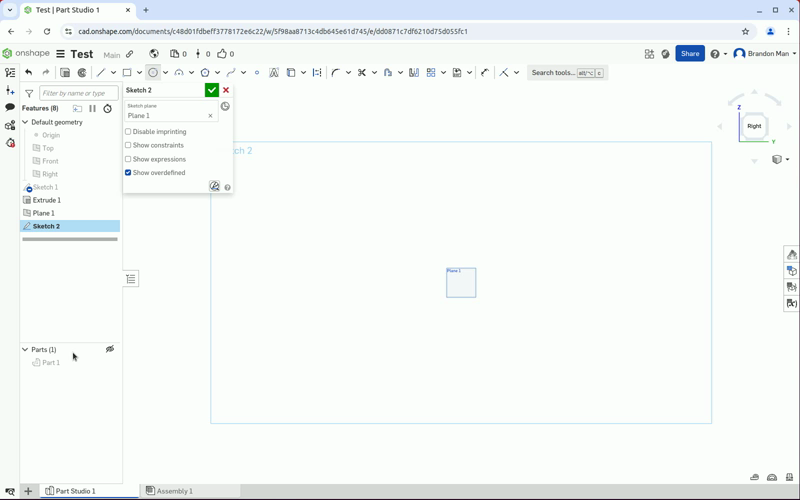
mouse_move(461, 245)
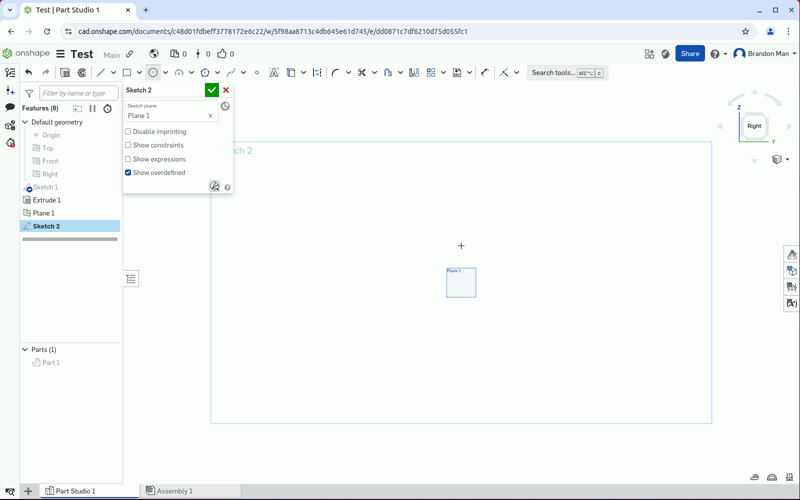
click(461, 245)
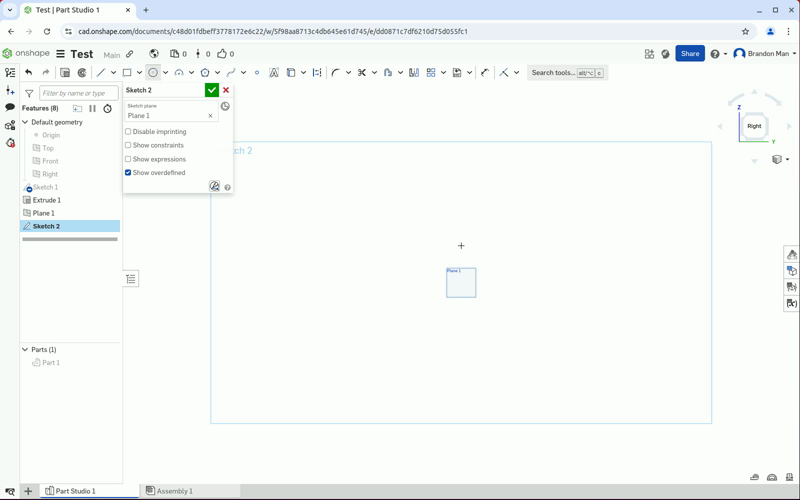
key_up(shift)
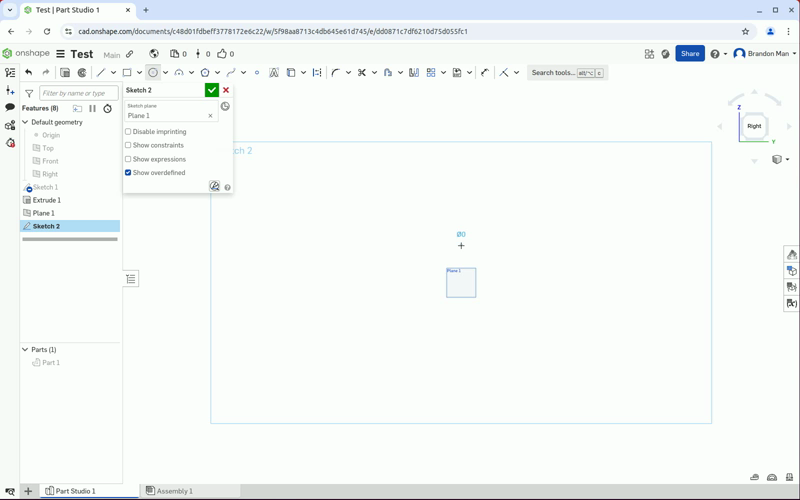
mouse_move(482, 245)
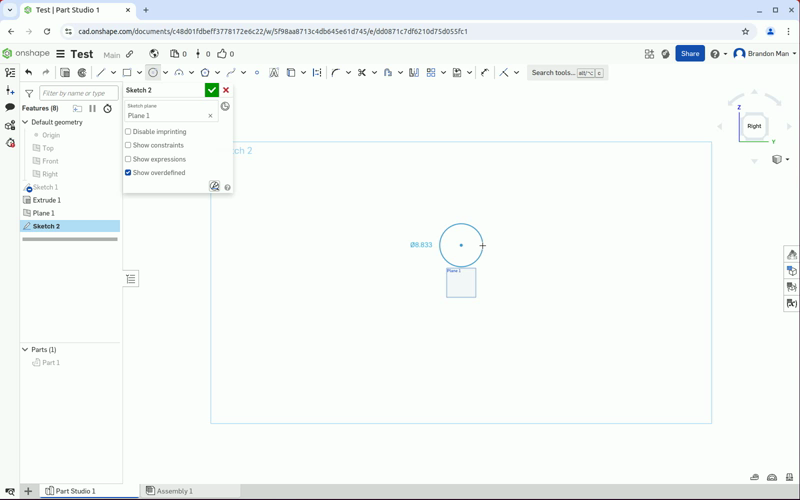
click(482, 245)
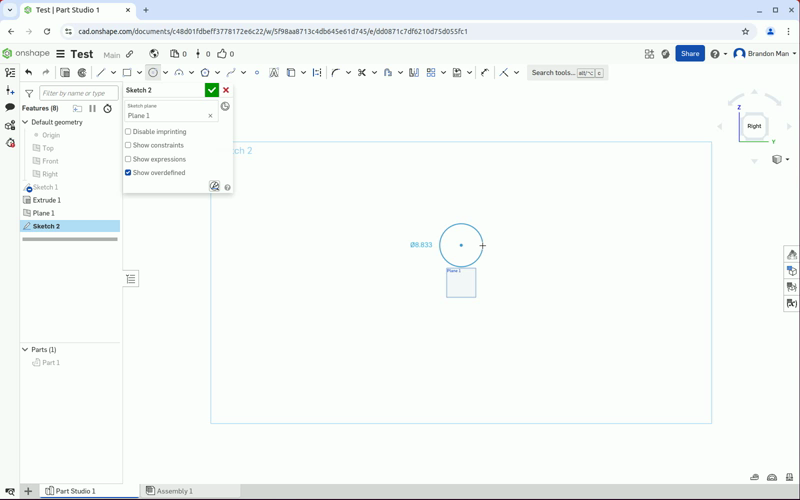
key(esc)
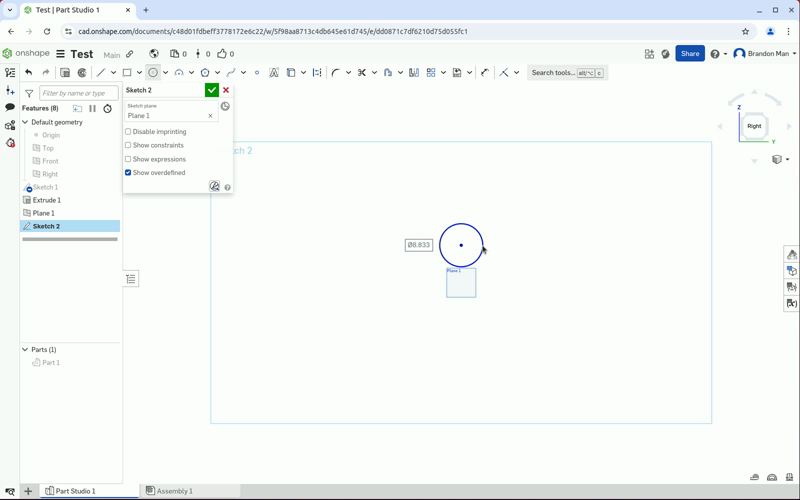
mouse_move(453, 249)
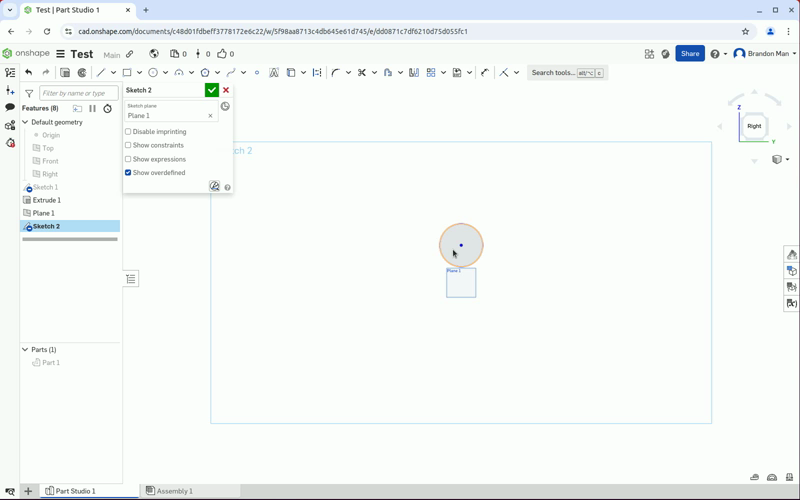
scroll(6)
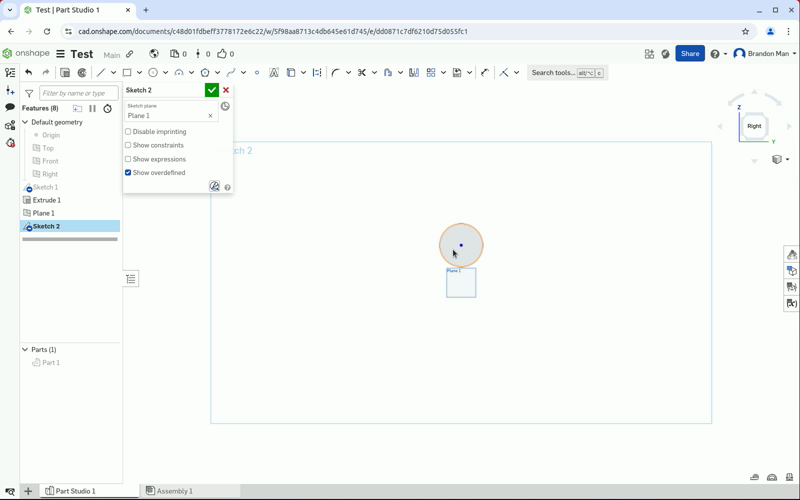
scroll(6)
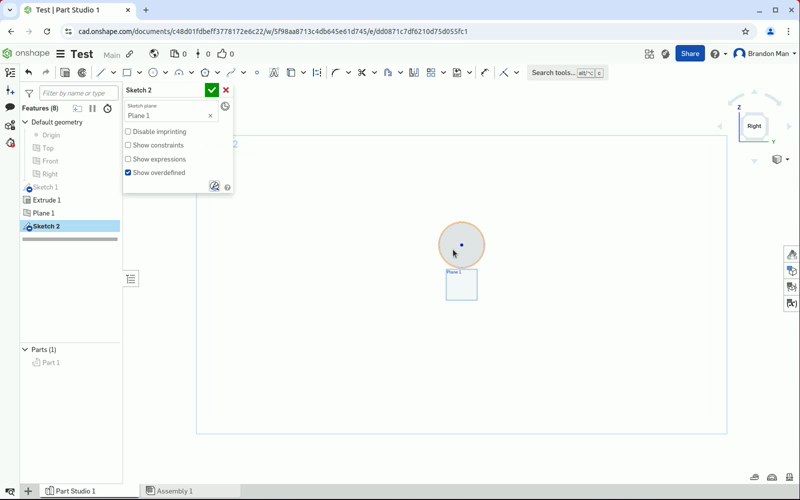
scroll(6)
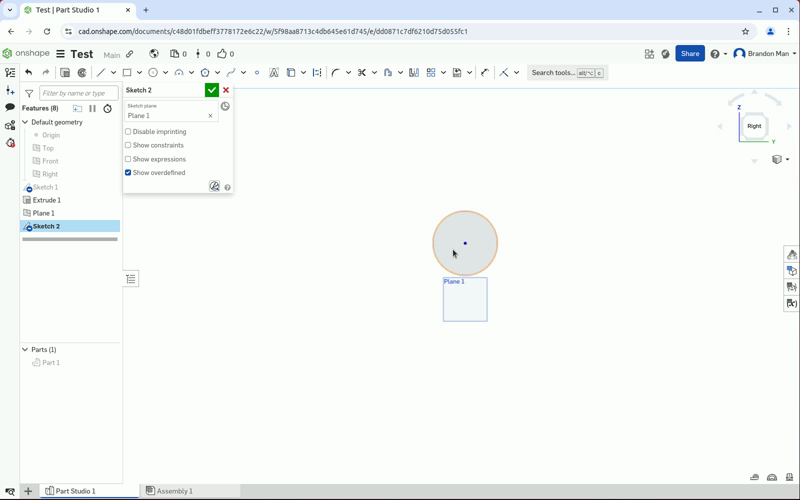
scroll(6)
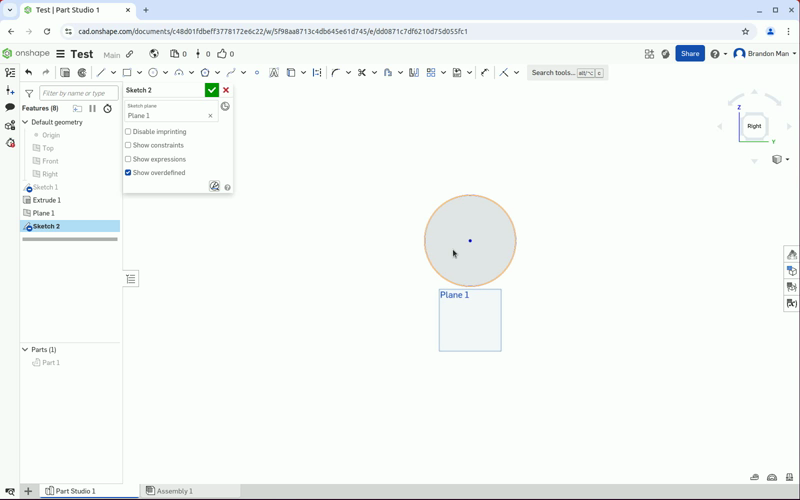
scroll(6)
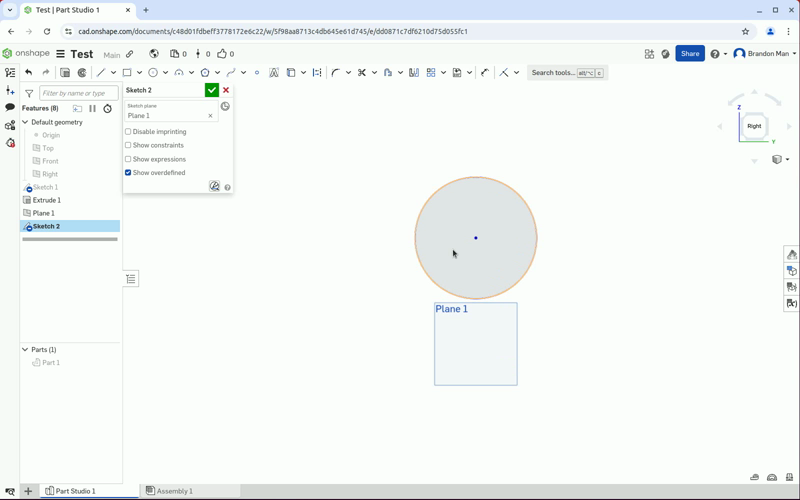
scroll(6)
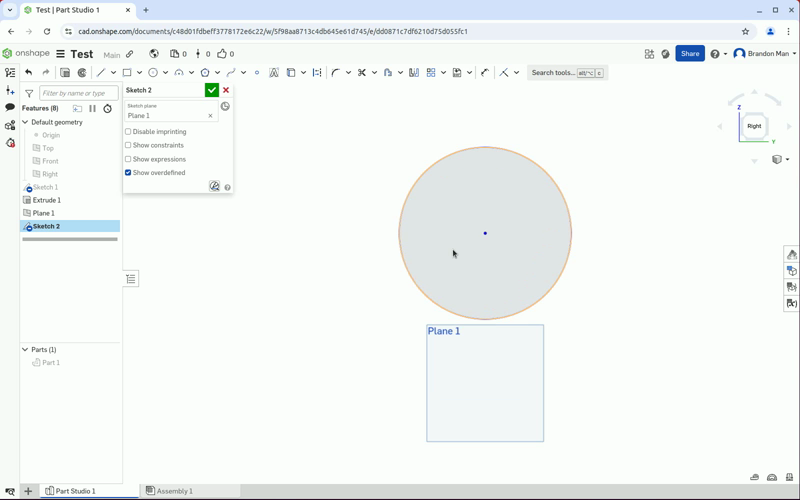
scroll(6)
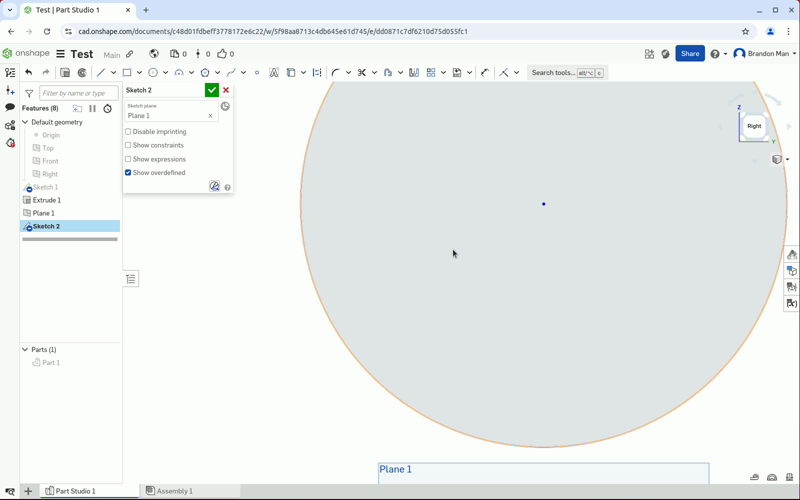
click(453, 249)
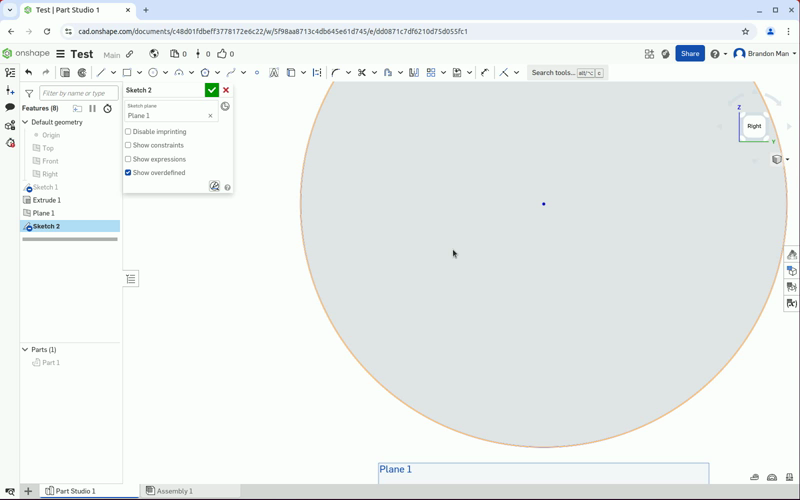
scroll(-6)
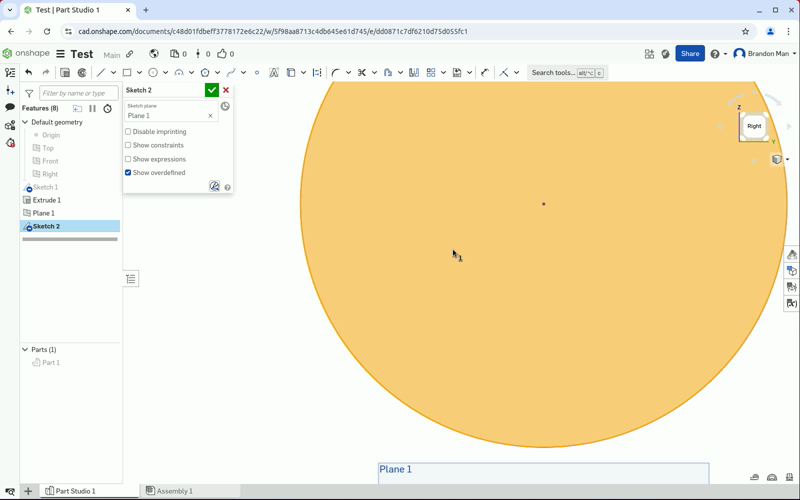
scroll(-6)
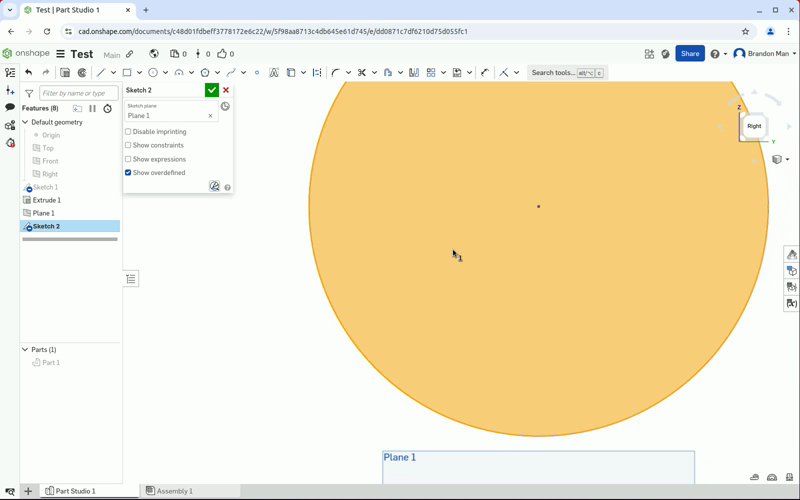
scroll(-6)
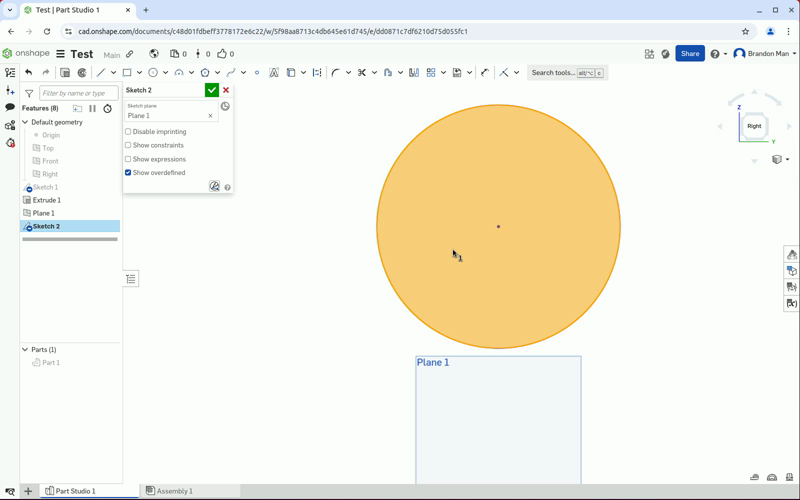
scroll(-6)
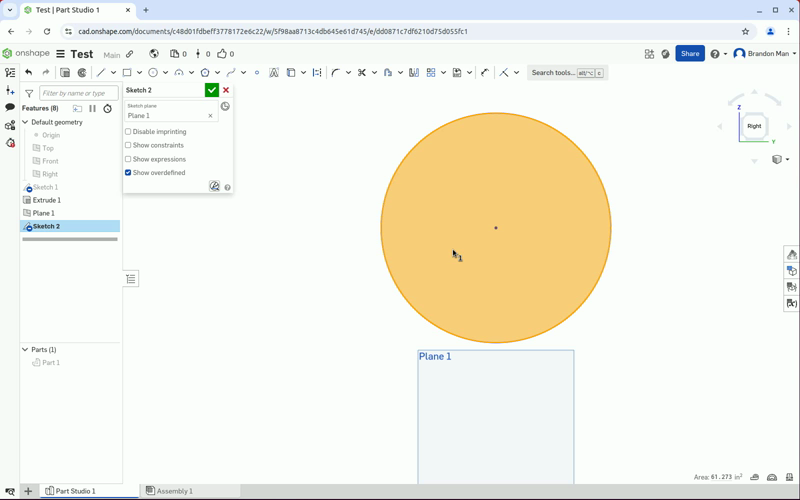
scroll(-6)
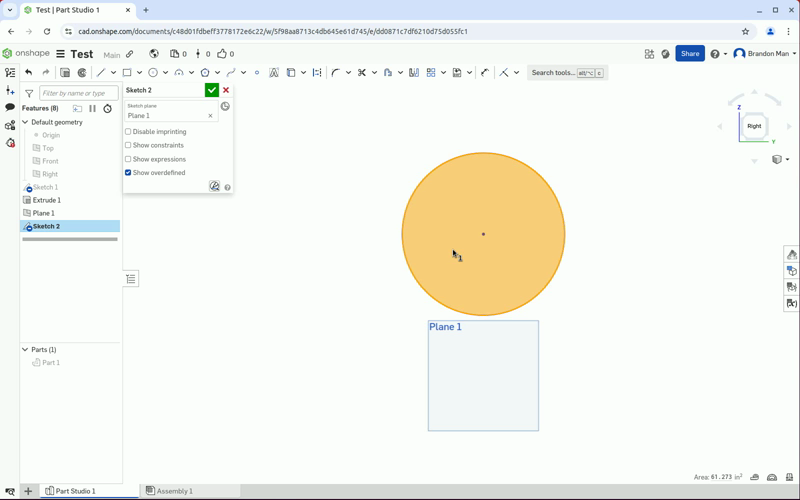
scroll(-6)
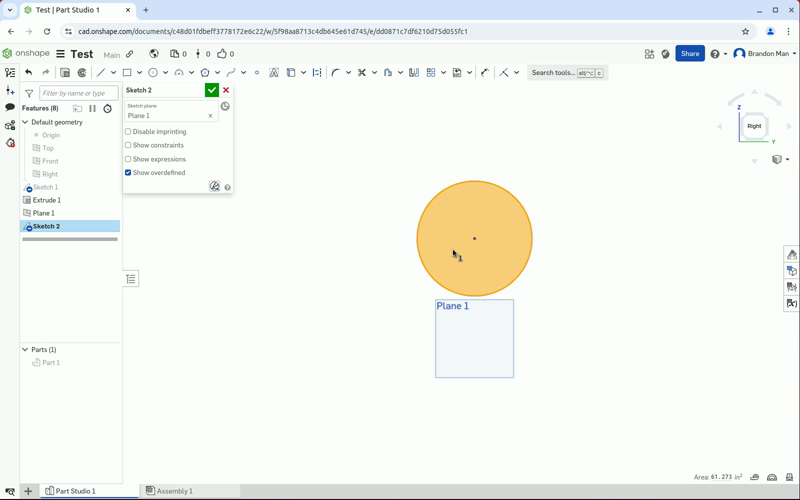
scroll(-6)
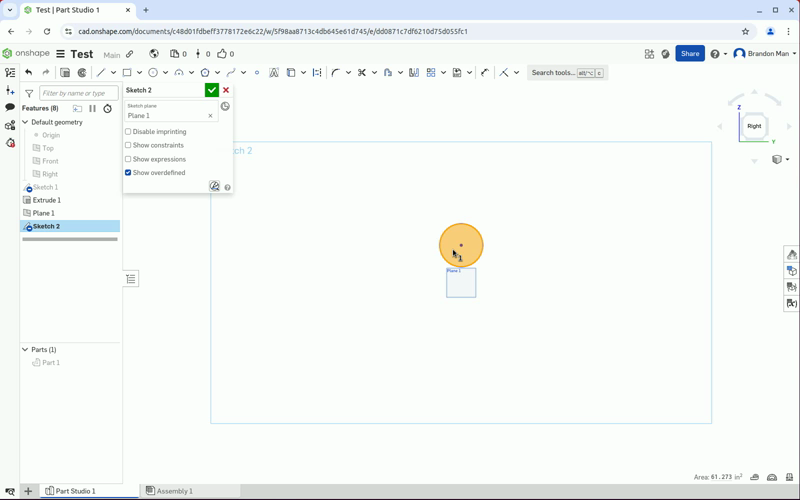
mouse_move(73, 352)
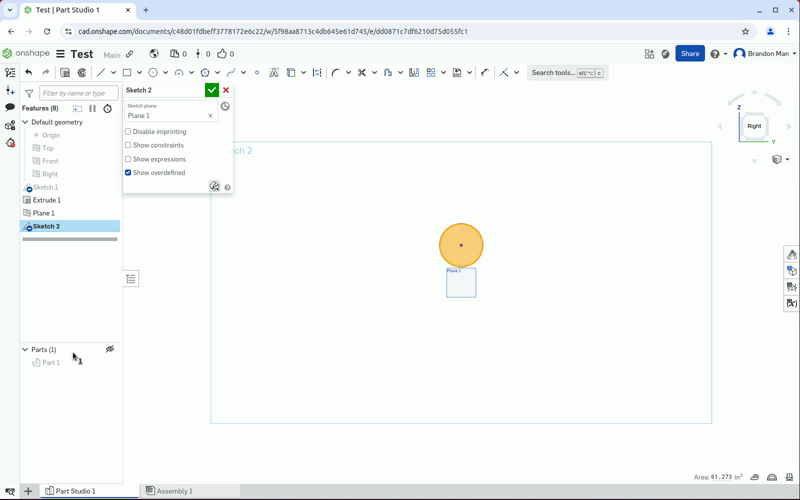
key(shift+y)
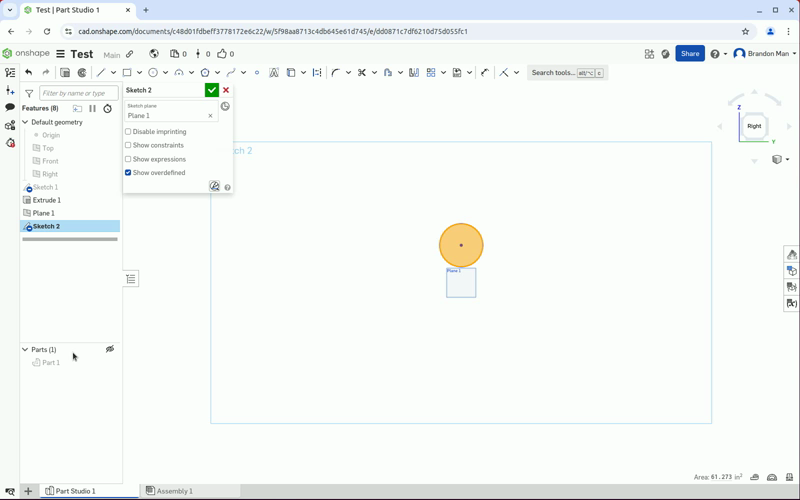
key(shift+e)
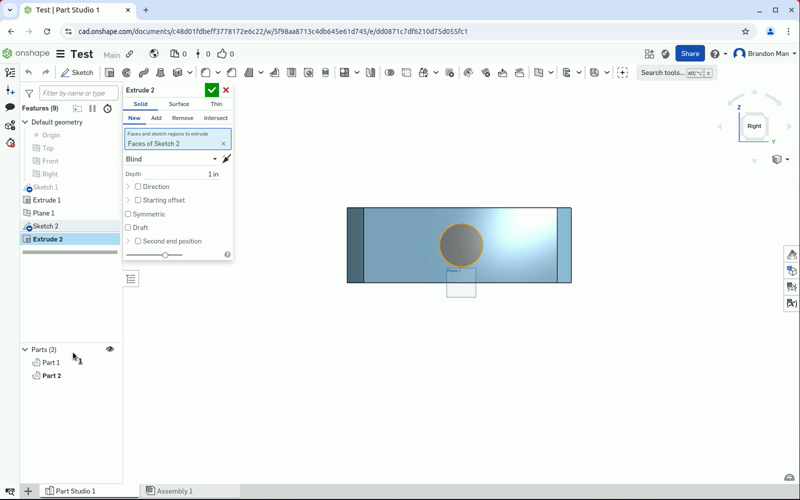
mouse_move(143, 106)
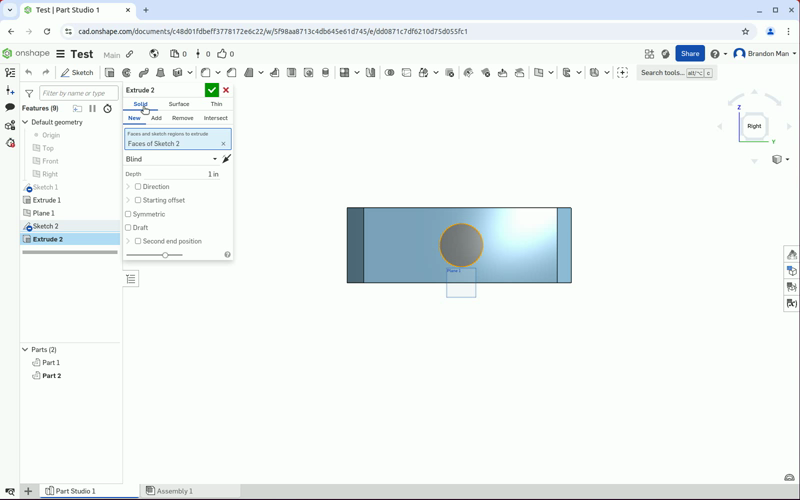
click(143, 106)
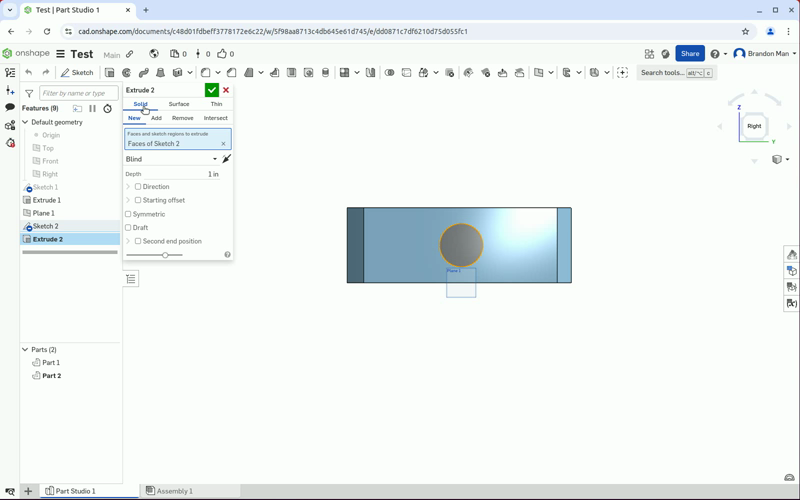
mouse_move(186, 120)
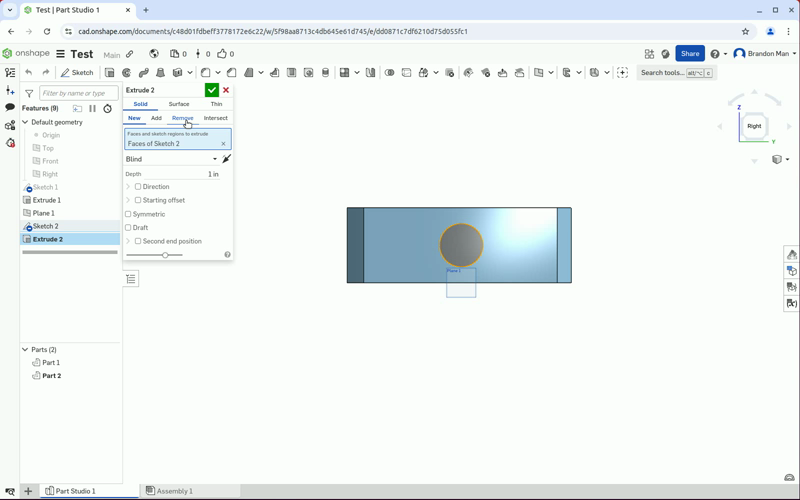
click(186, 120)
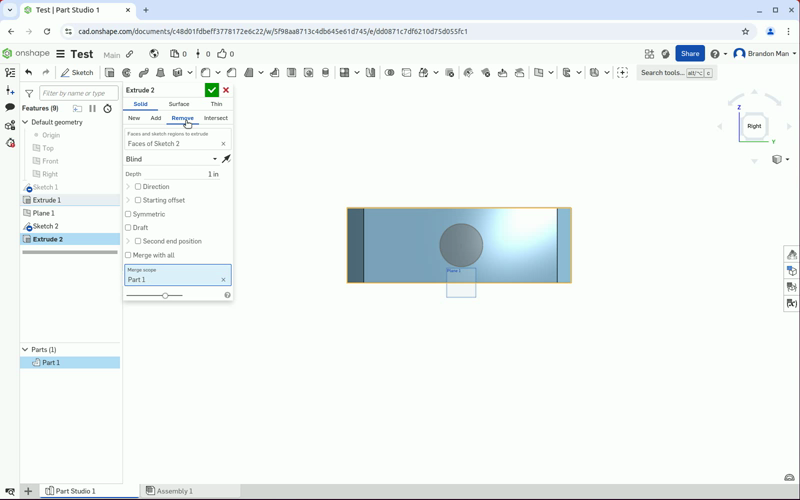
key(tab, 4)
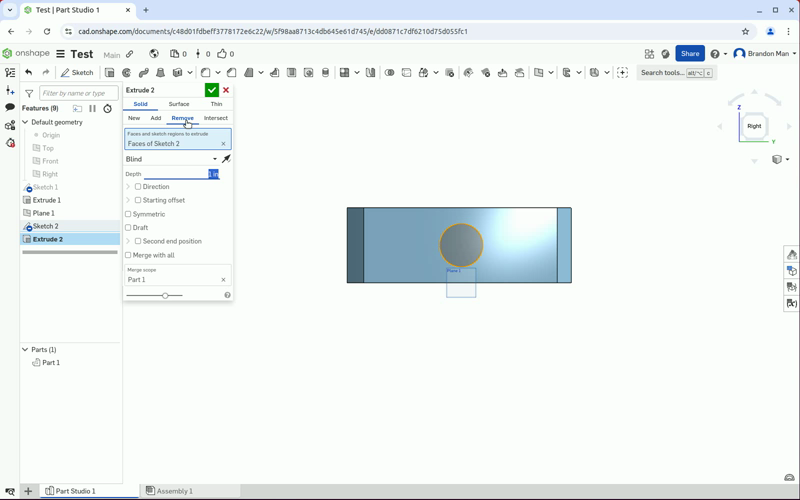
text(15.405)
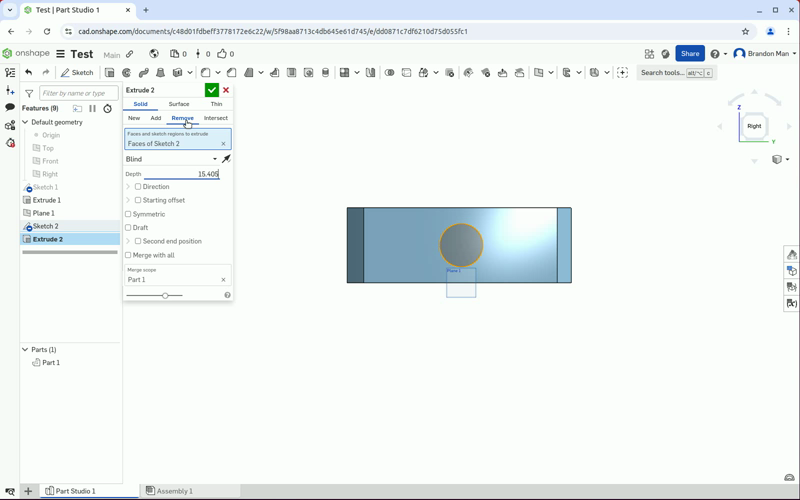
key(tab, 6)
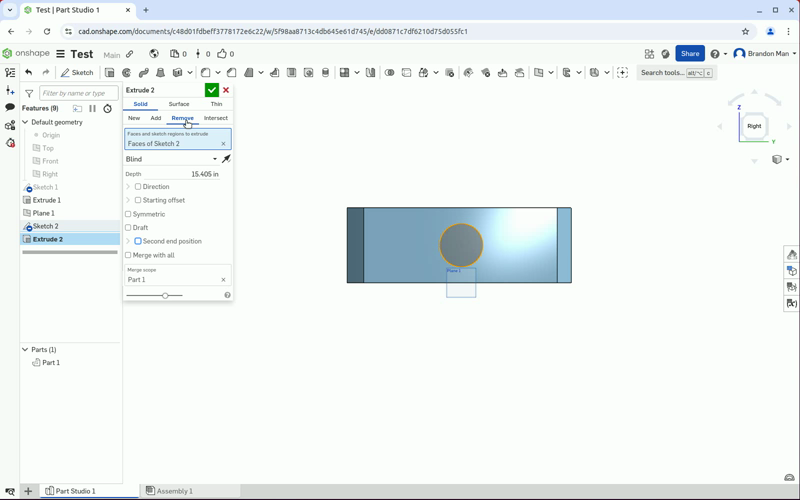
key(space)
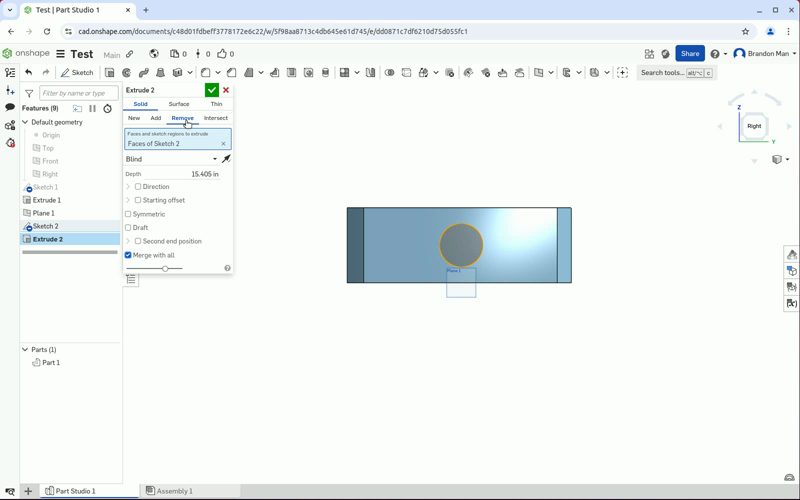
key(enter)
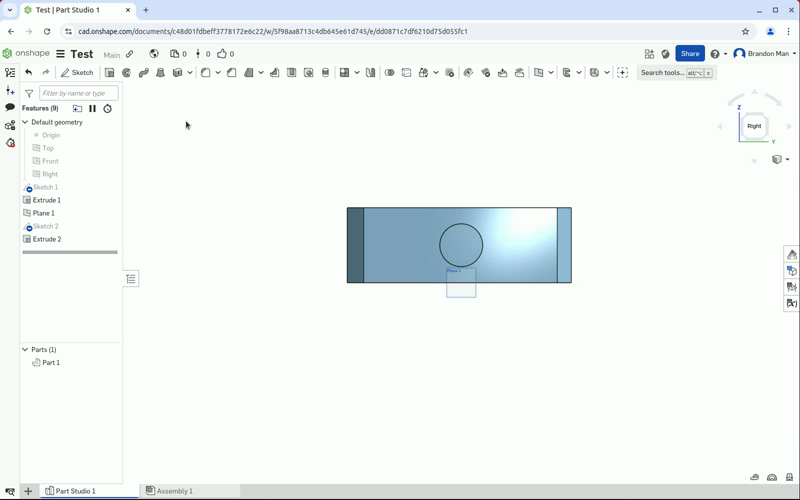
key(shift+h)
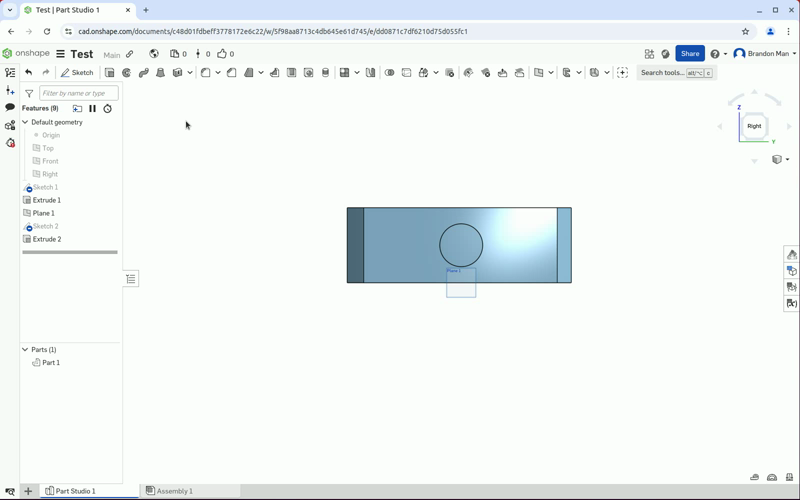
key(shift+h)
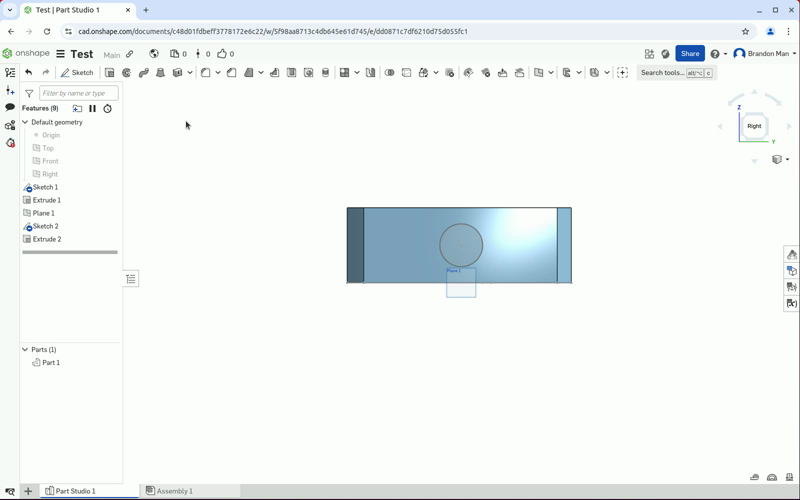
key(shift+7)
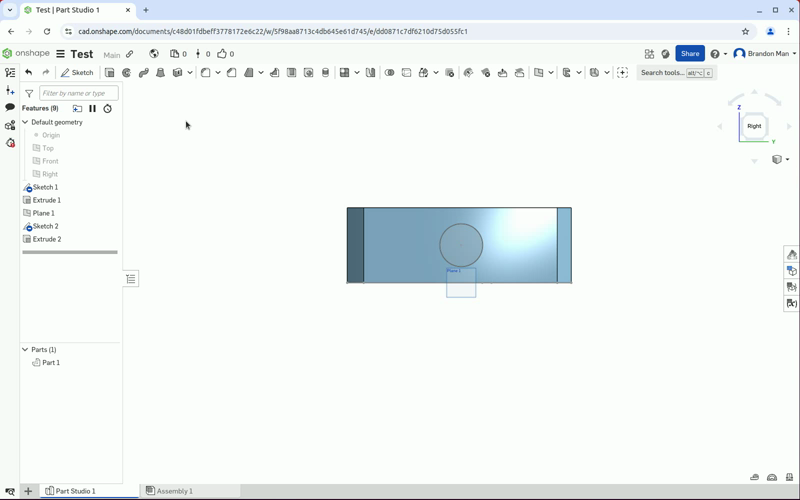
key(right, 2)
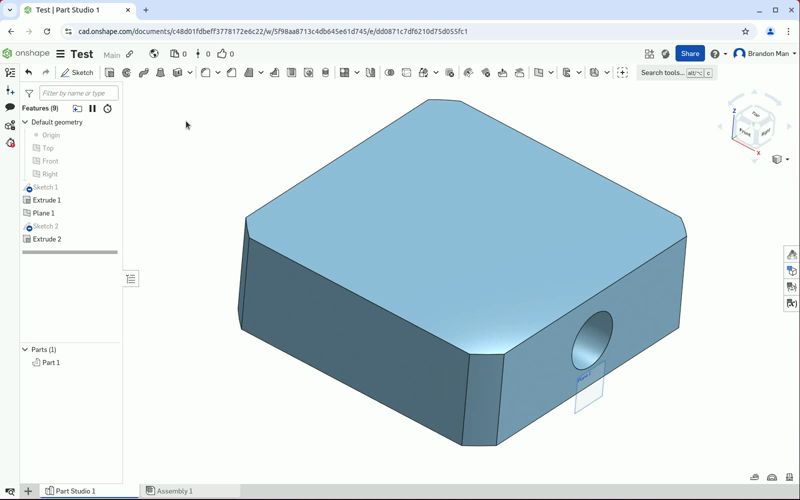
key(down, 2)
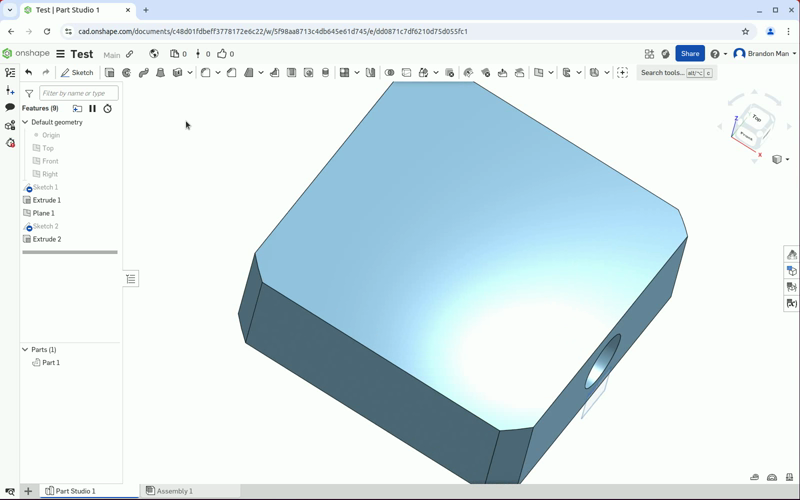
key(up, 2)
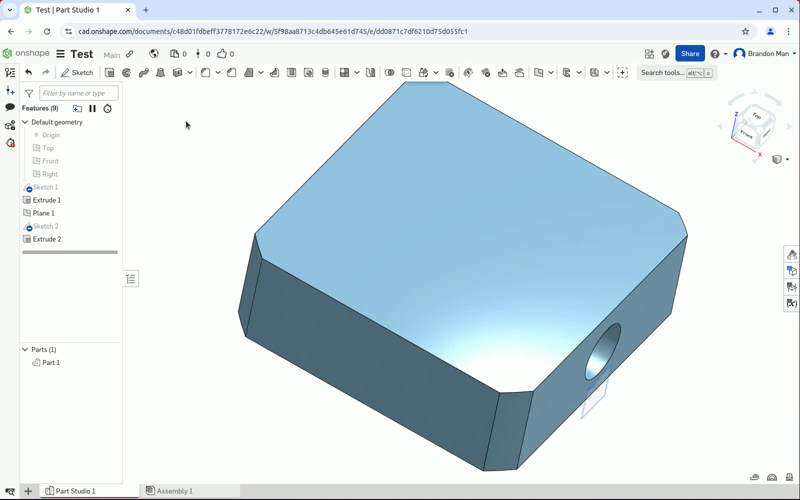
key(left, 2)
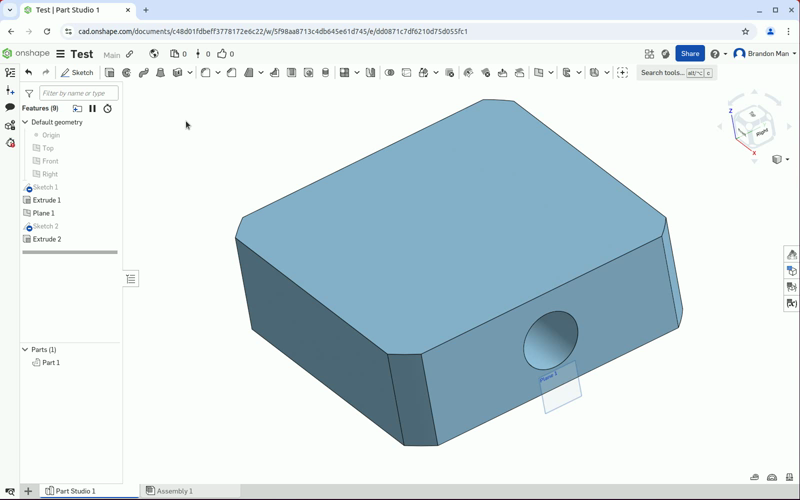
mouse_move(73, 189)
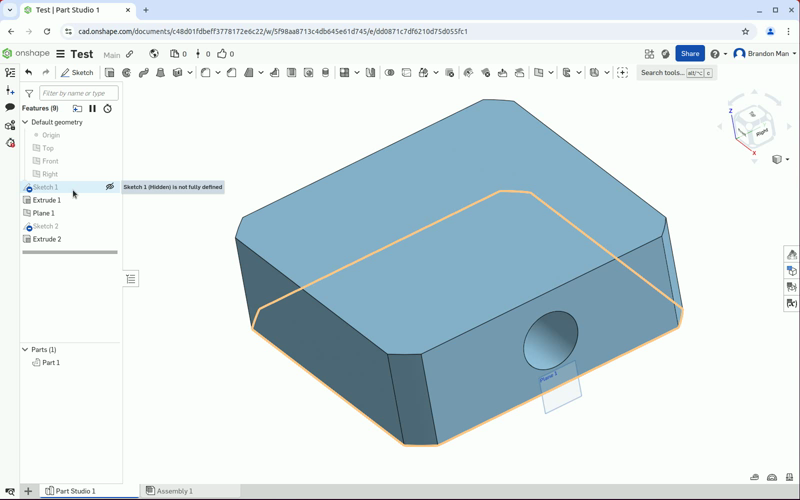
click(73, 189)